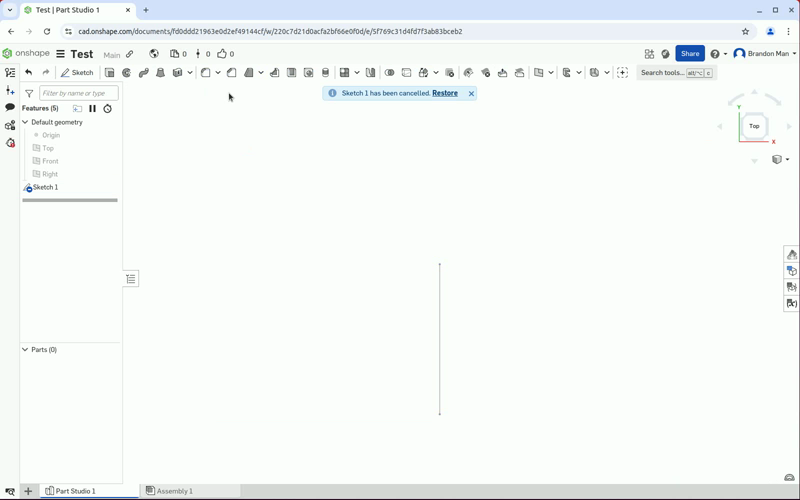
key(shift+h)
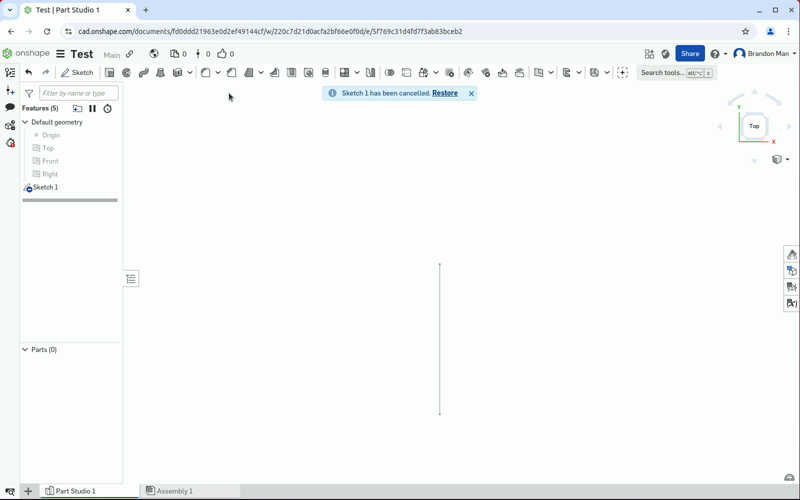
key(shift+s)
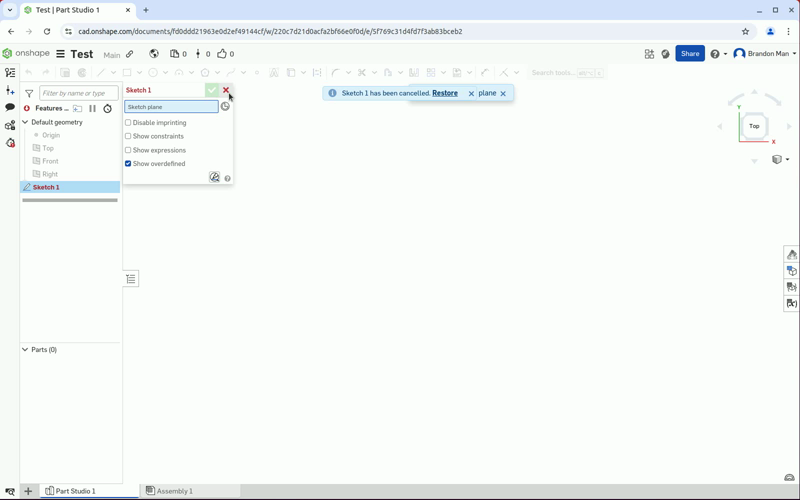
mouse_move(73, 150)
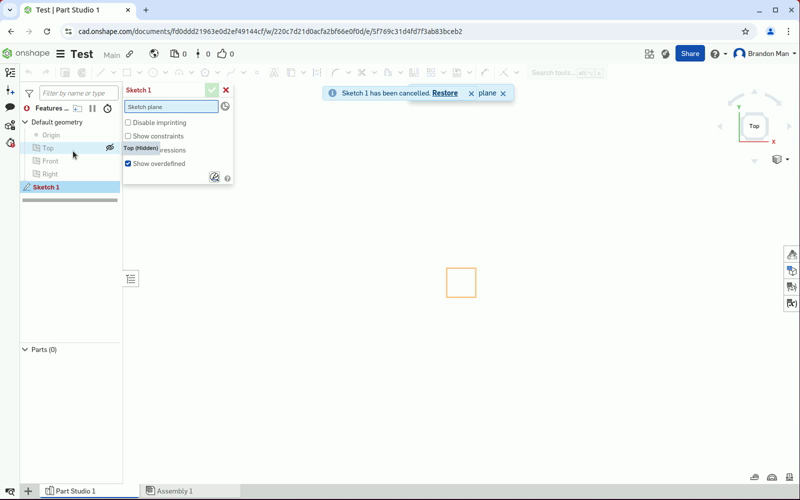
click(73, 150)
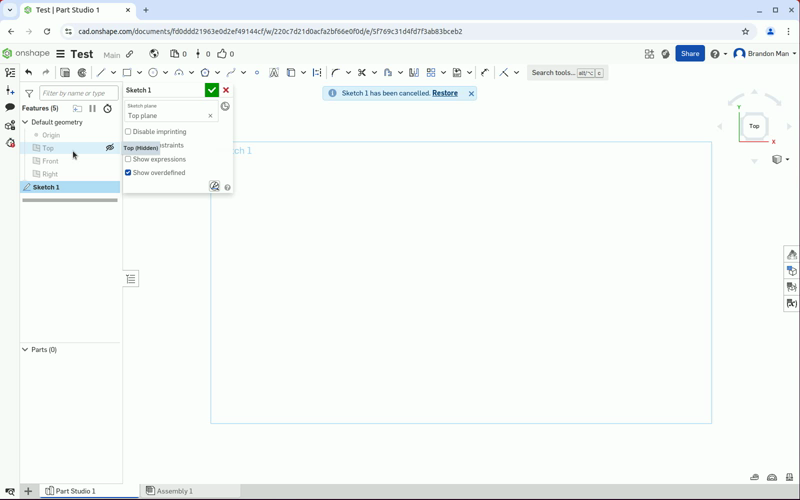
mouse_move(73, 352)
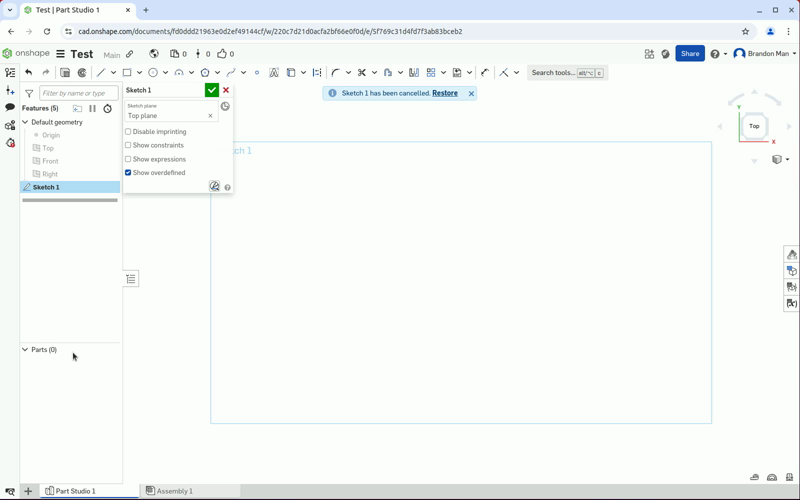
key(y)
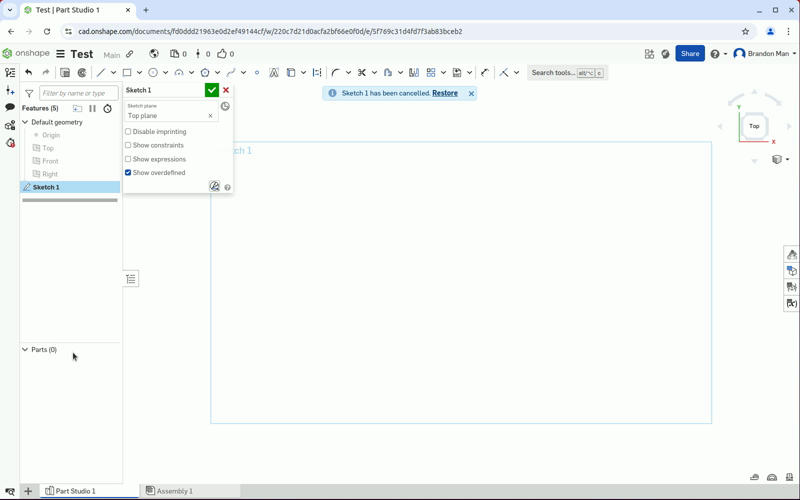
key(l)
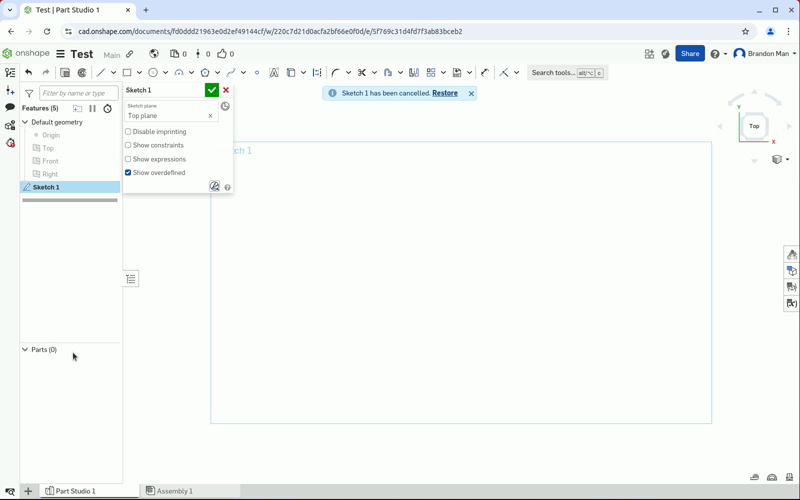
key_down(shift)
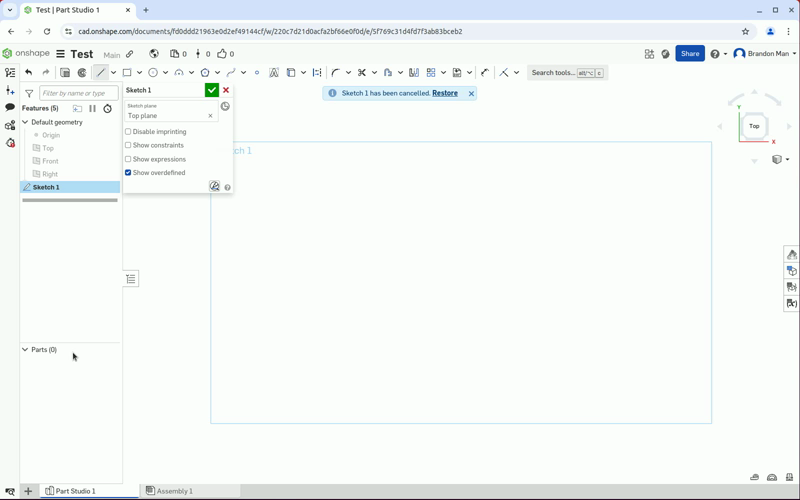
mouse_move(409, 335)
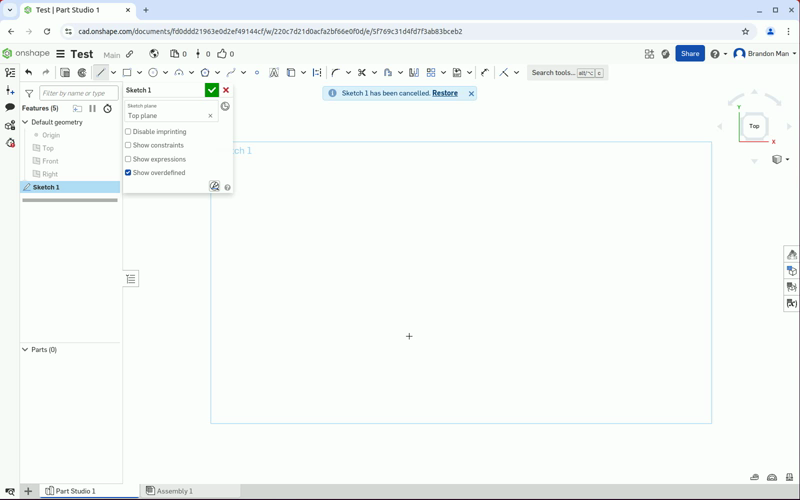
click(409, 335)
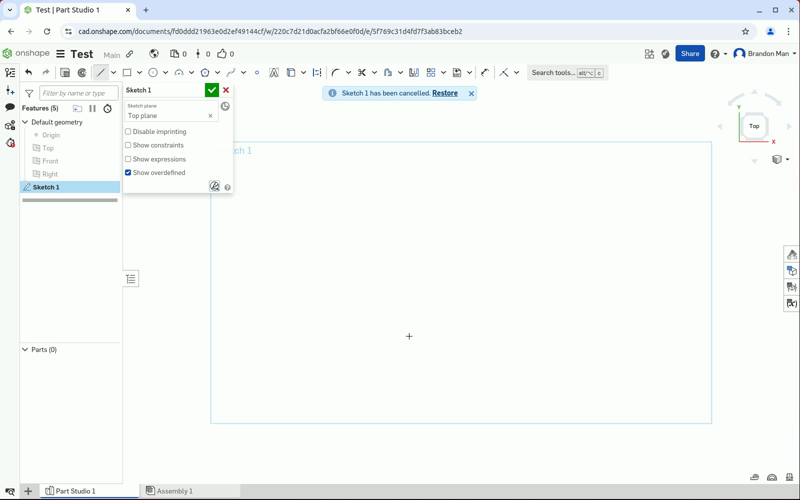
key_up(shift)
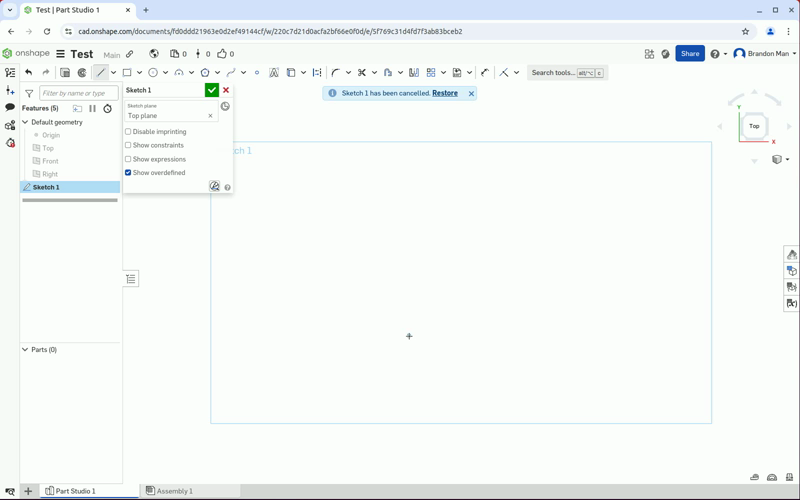
key_down(shift)
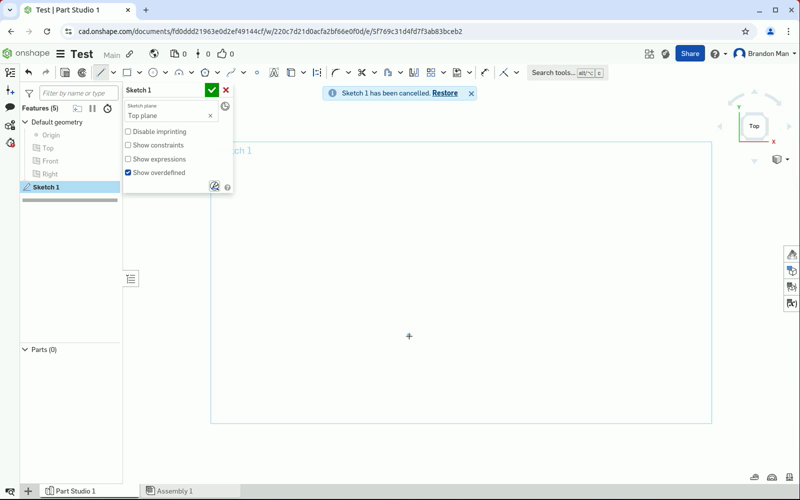
mouse_move(521, 335)
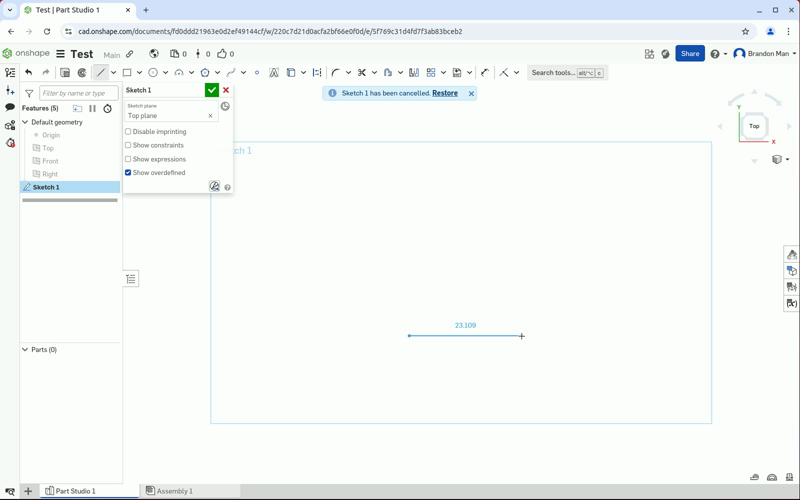
click(521, 335)
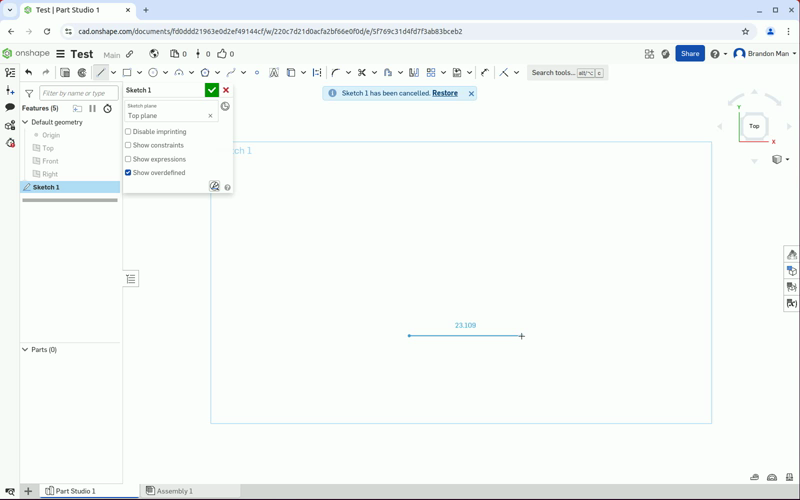
key_up(shift)
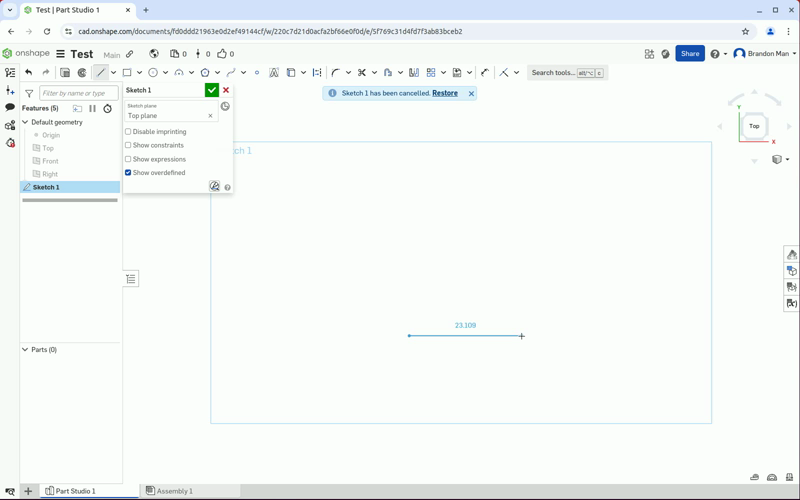
key_down(shift)
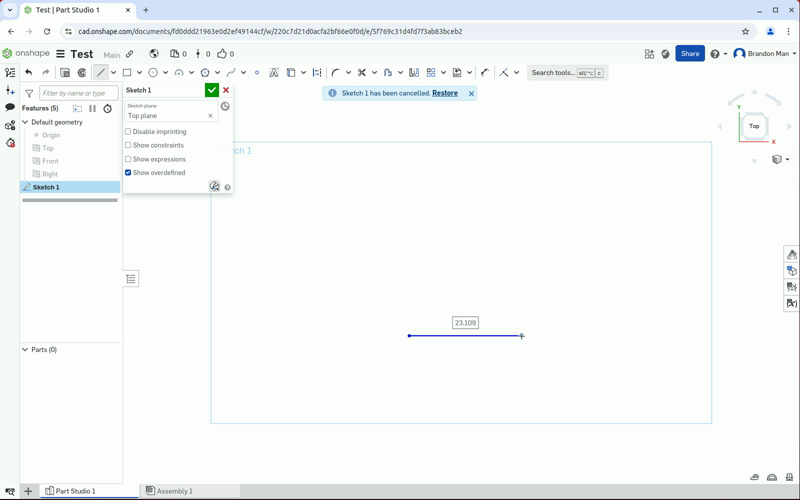
mouse_move(521, 242)
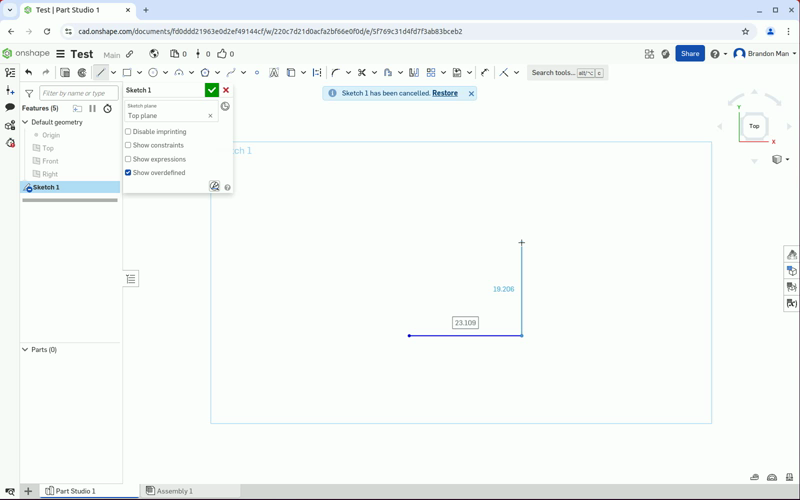
click(521, 242)
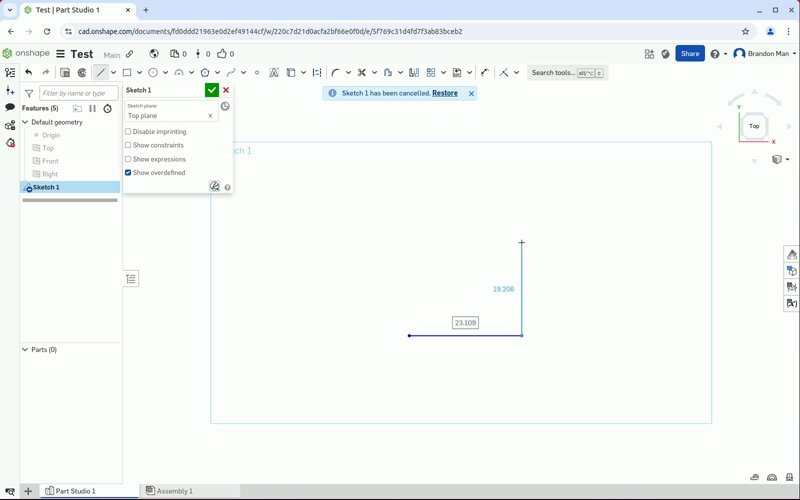
key_up(shift)
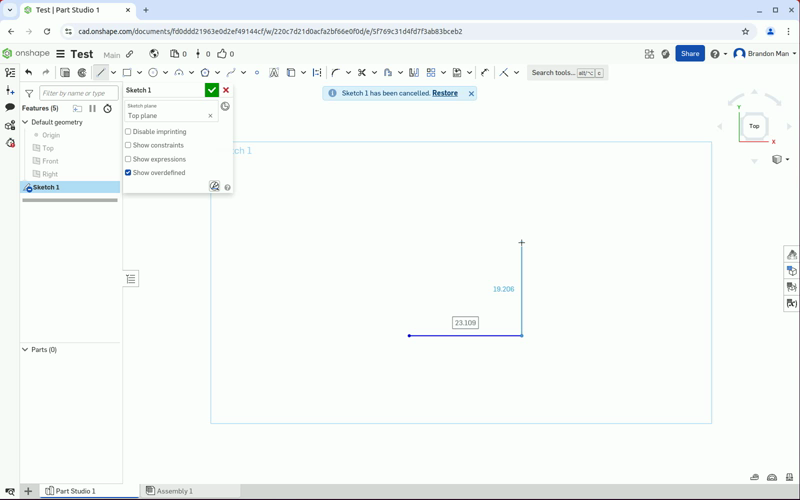
key_down(shift)
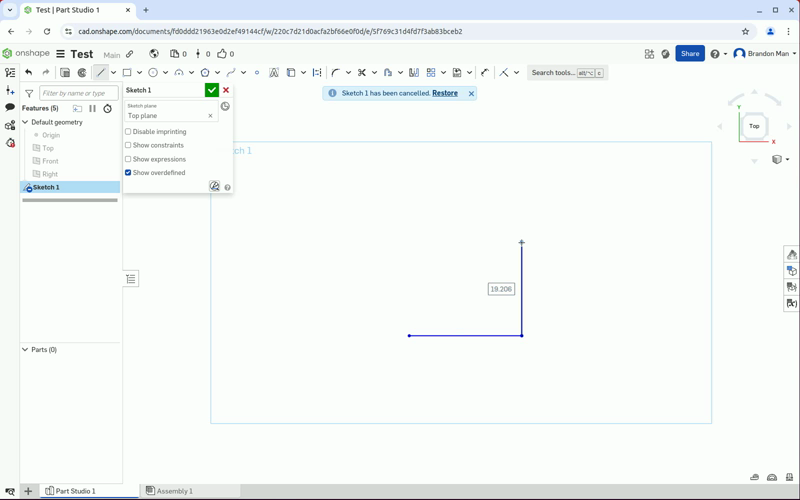
mouse_move(409, 242)
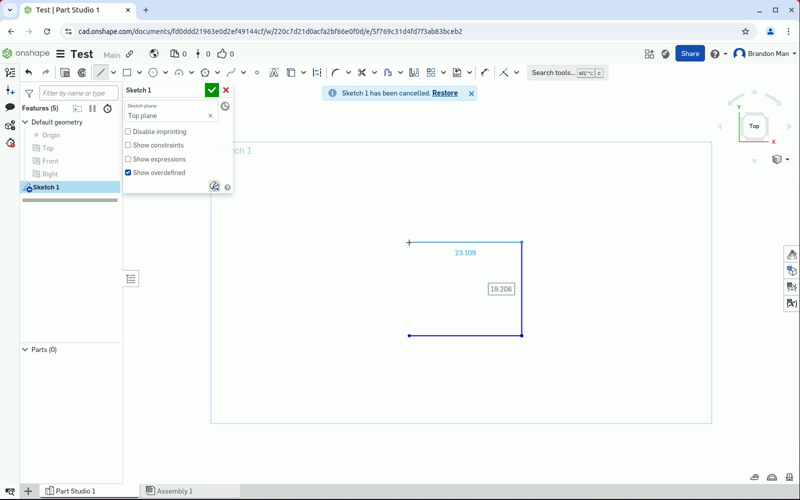
click(409, 242)
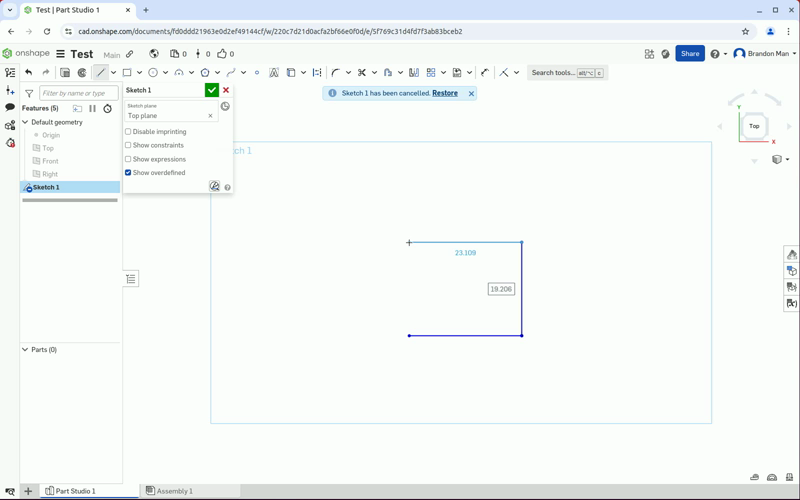
key_up(shift)
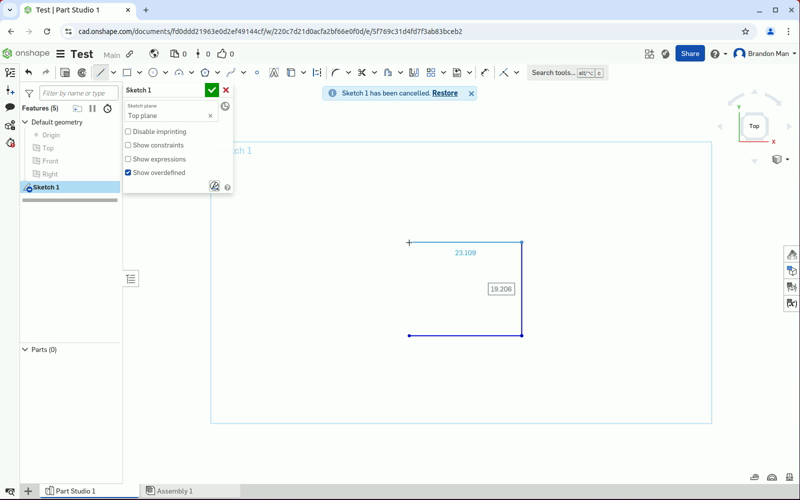
key_down(shift)
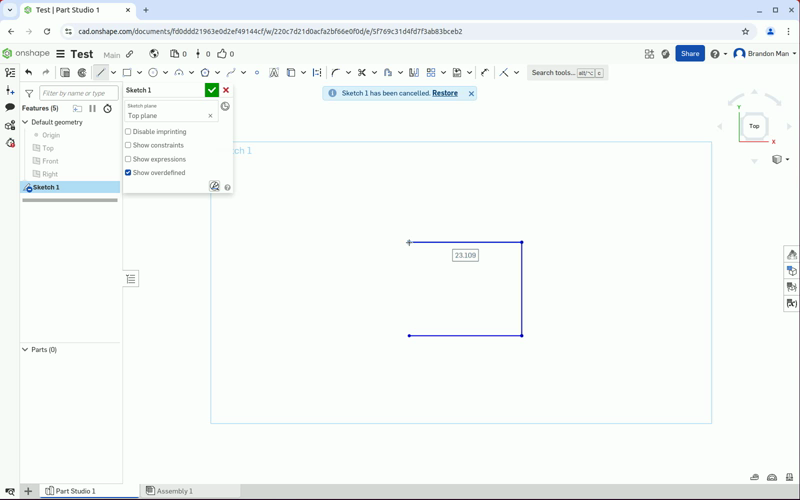
mouse_move(409, 335)
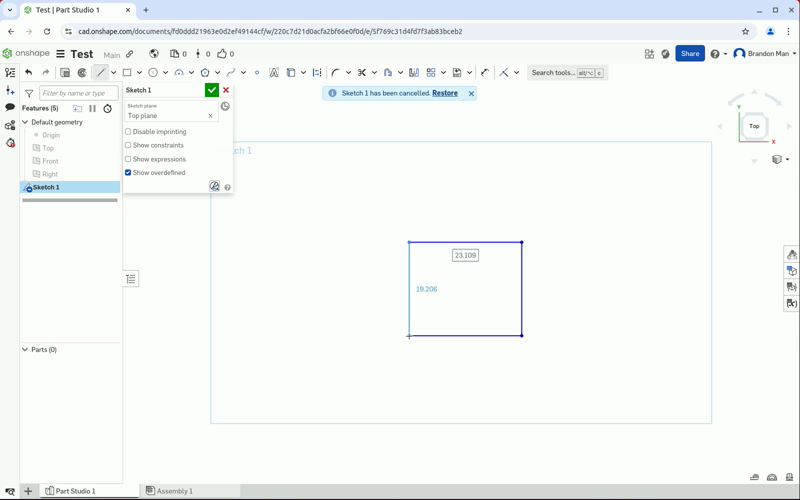
key_up(shift)
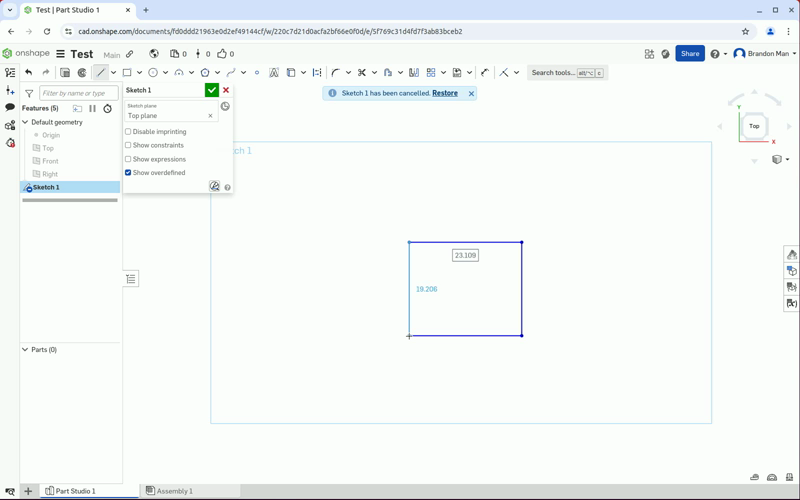
click(409, 335)
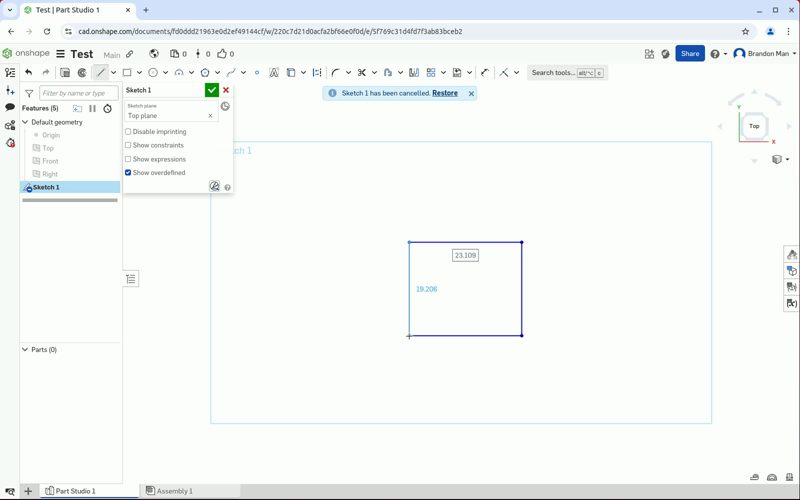
key(esc)
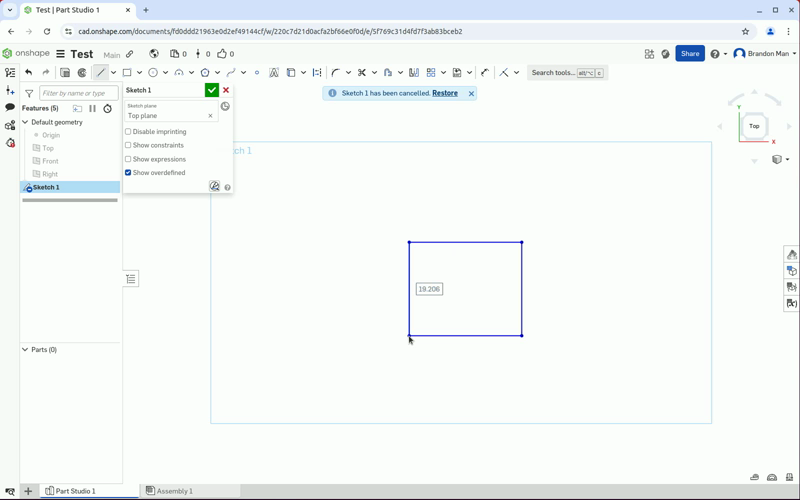
mouse_move(454, 298)
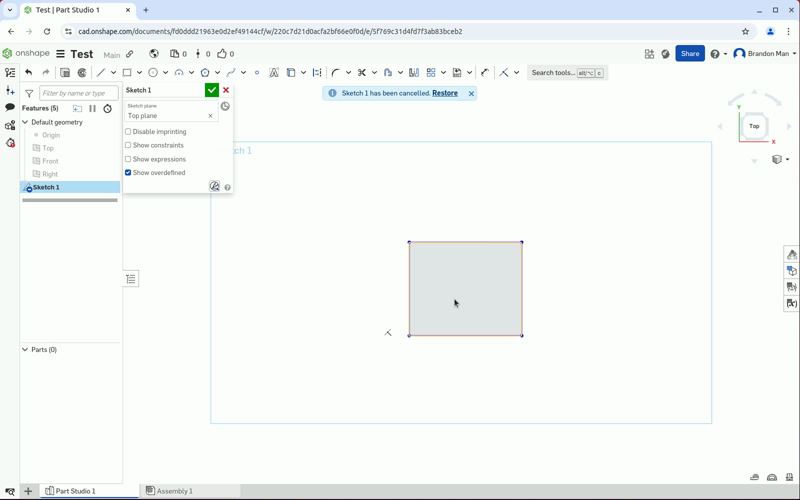
click(454, 298)
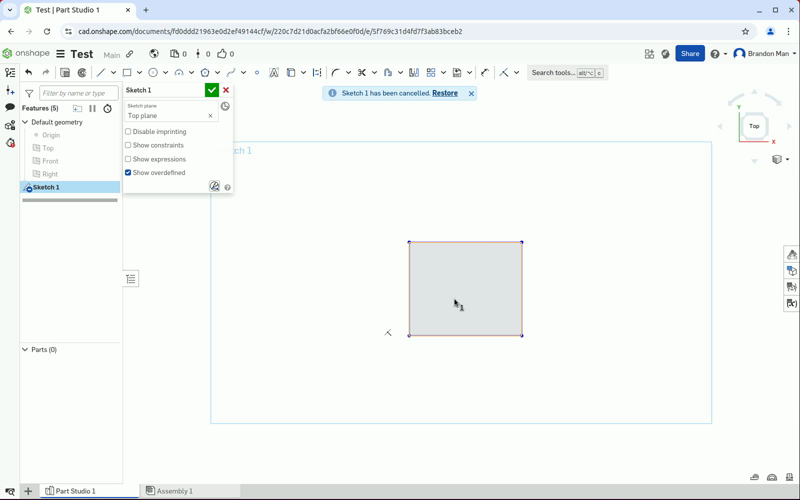
mouse_move(73, 352)
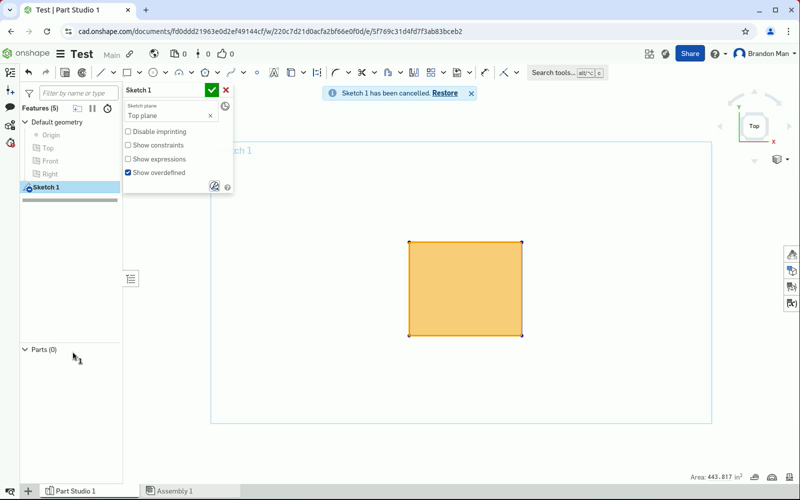
key(shift+y)
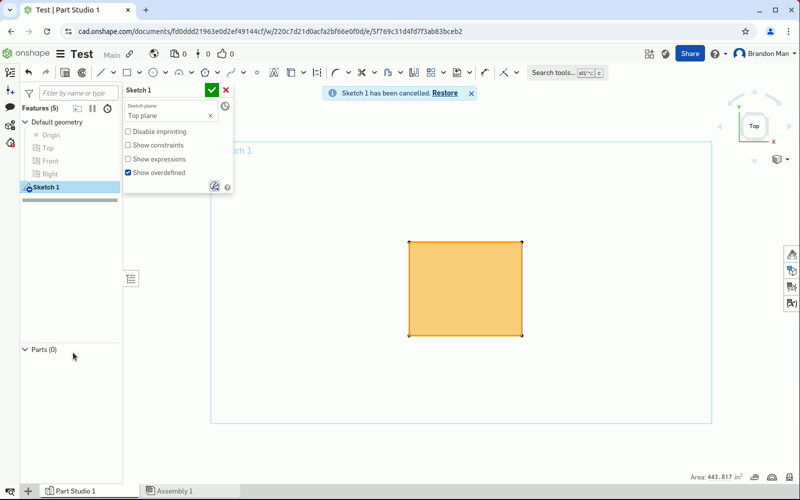
key(shift+e)
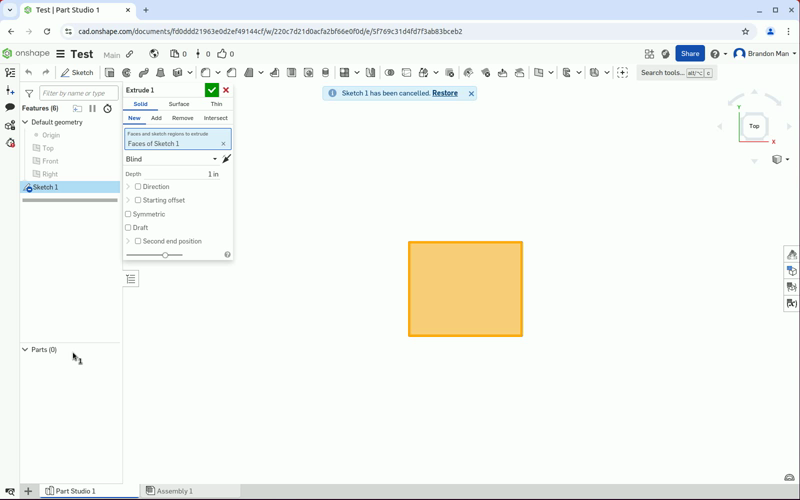
mouse_move(143, 106)
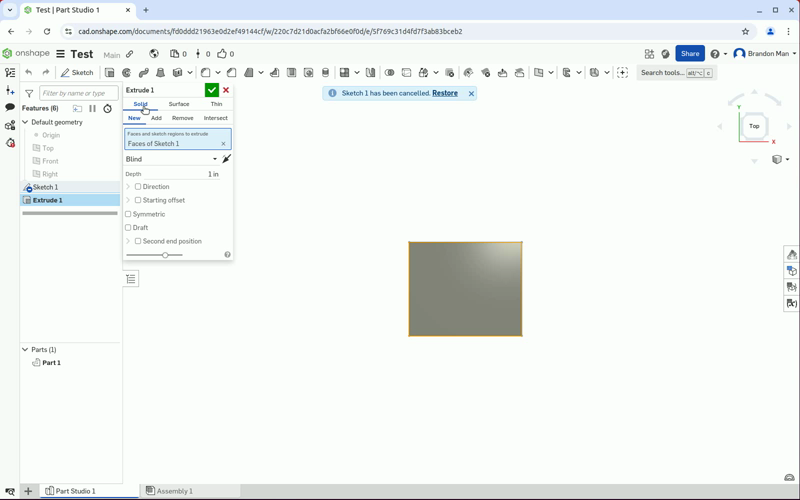
click(143, 106)
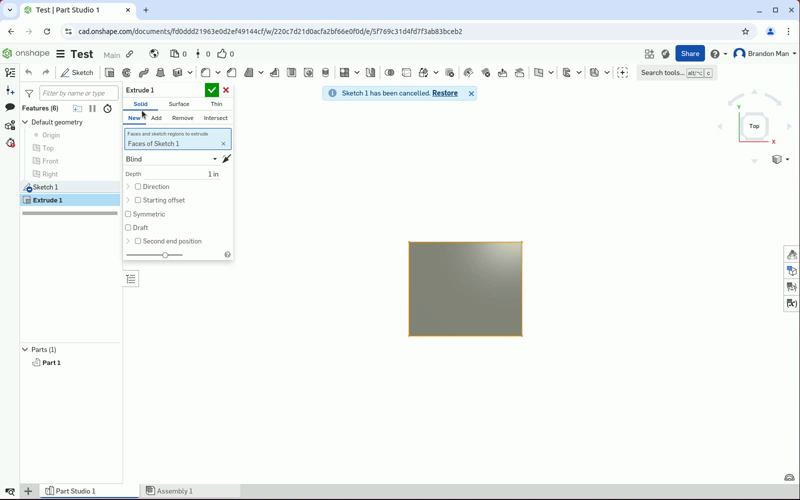
mouse_move(137, 120)
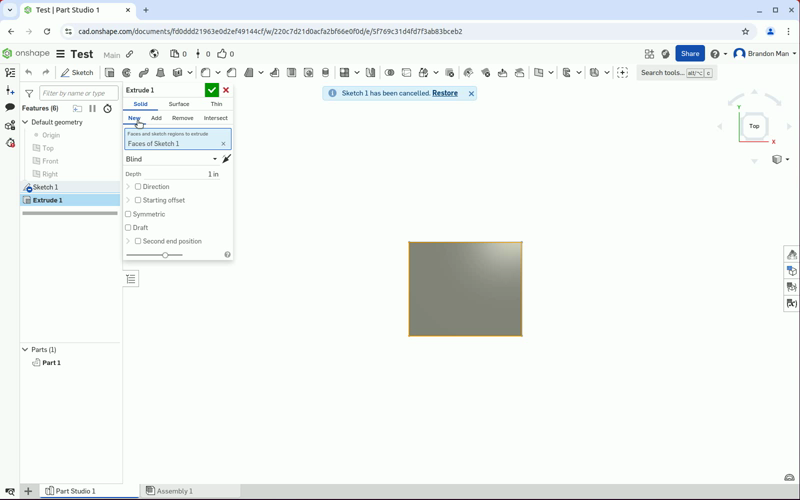
click(137, 120)
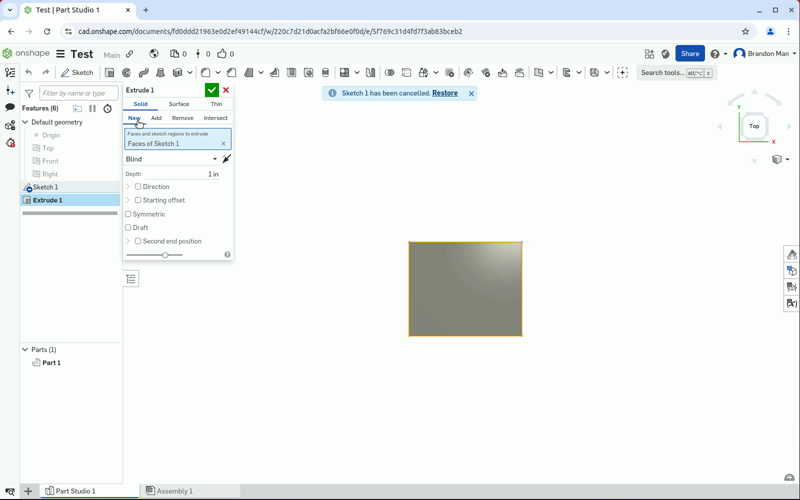
key(tab, 4)
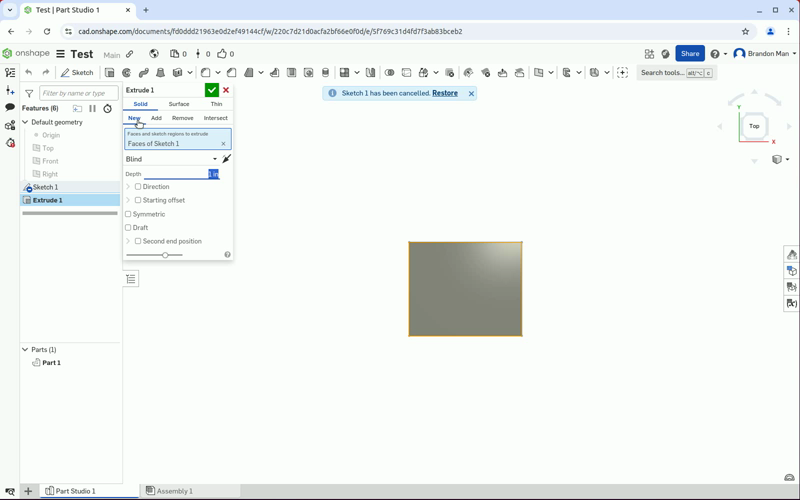
text(23.108)
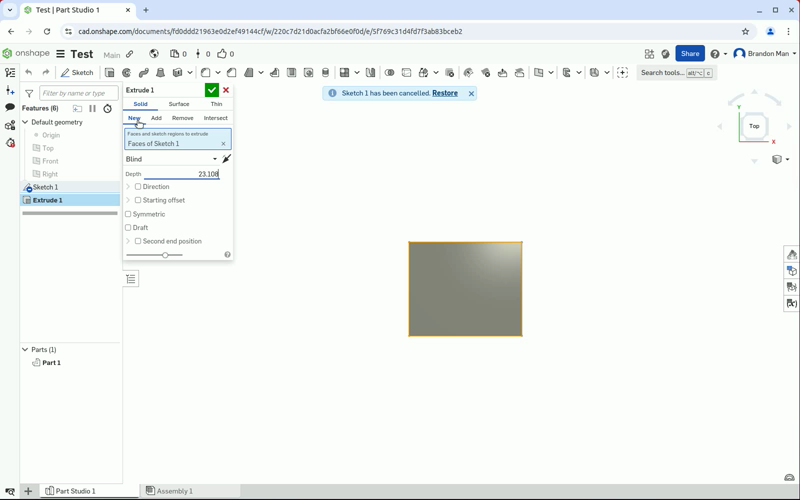
key(enter)
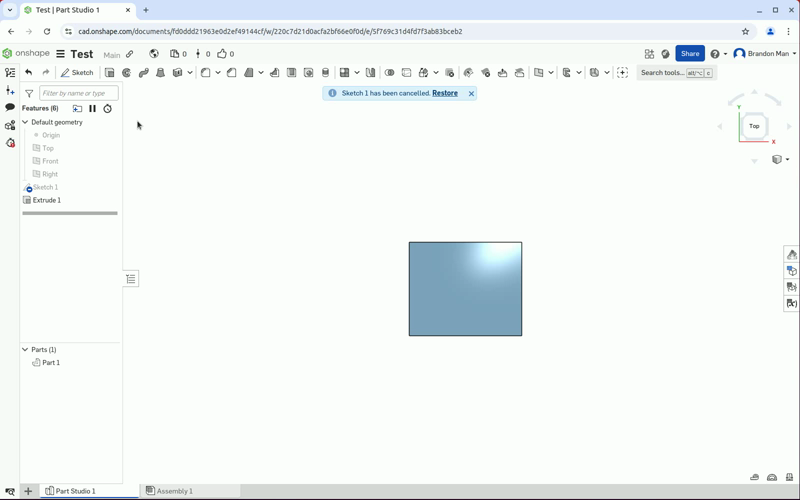
key(shift+h)
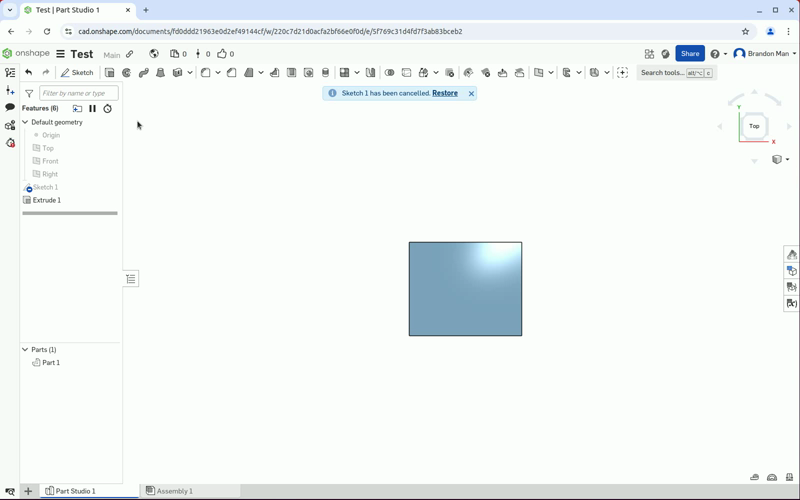
key(shift+h)
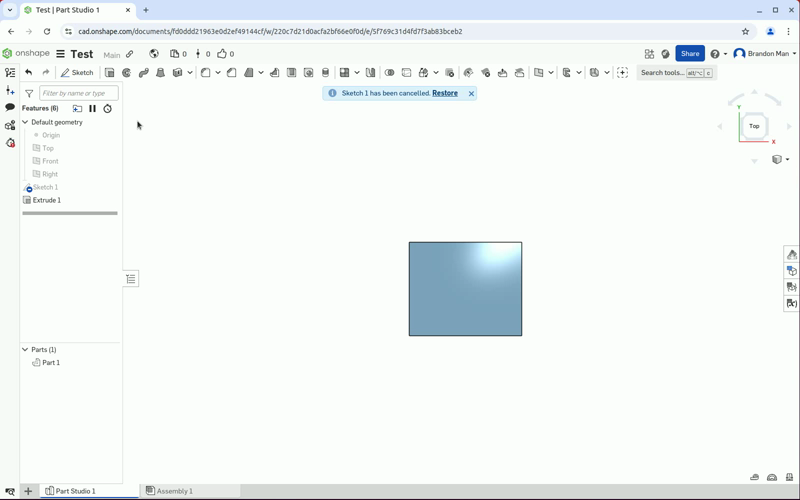
mouse_move(73, 189)
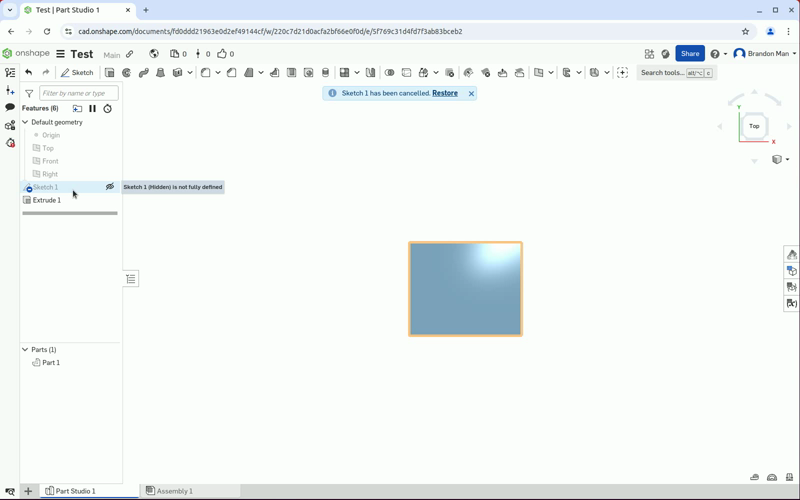
click(73, 189)
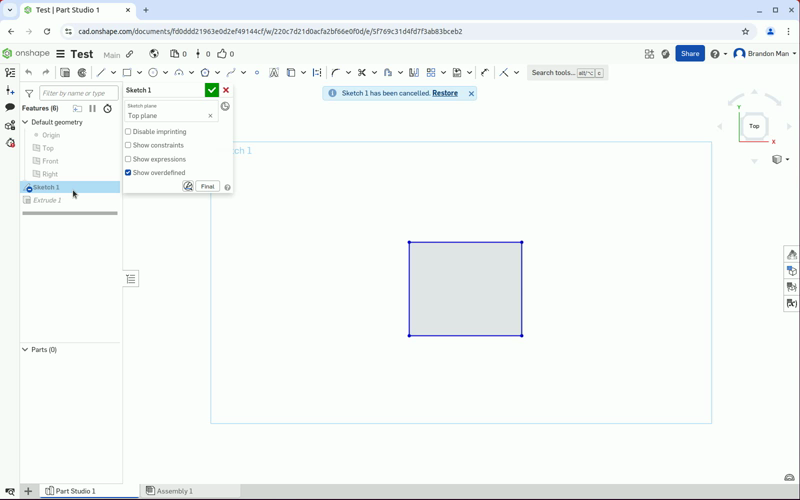
mouse_move(229, 92)
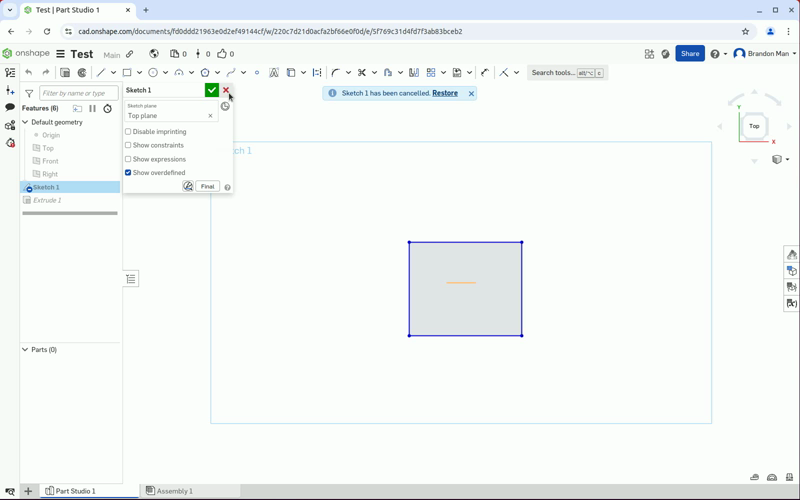
click(229, 92)
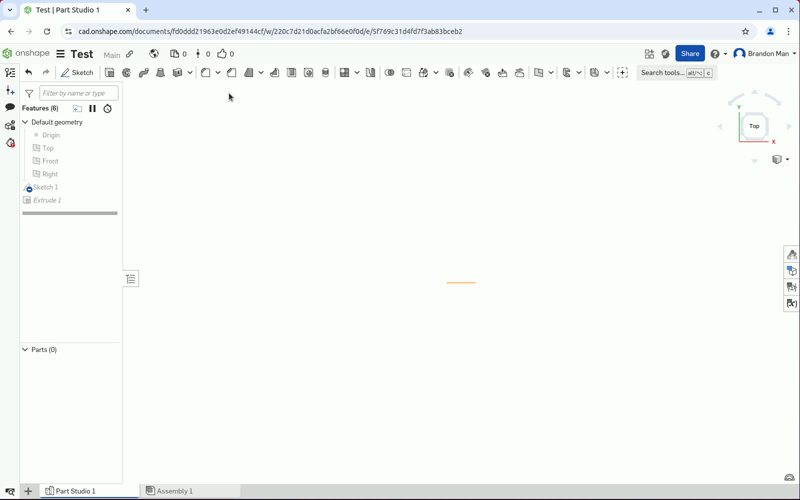
mouse_move(73, 352)
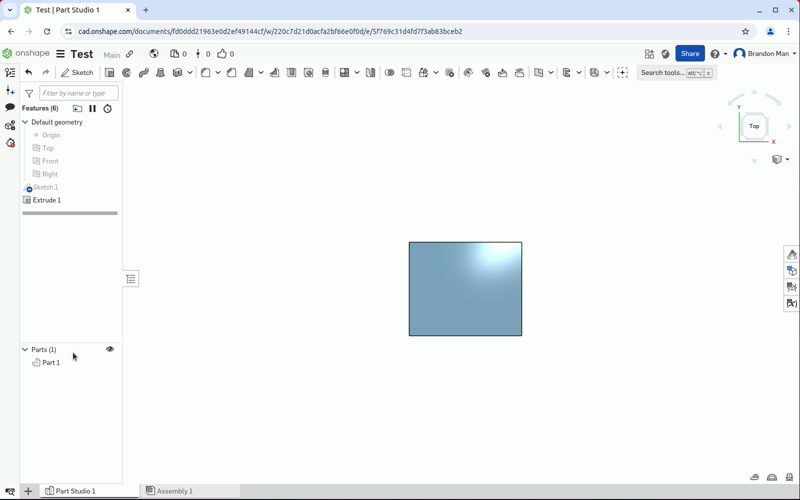
key(y)
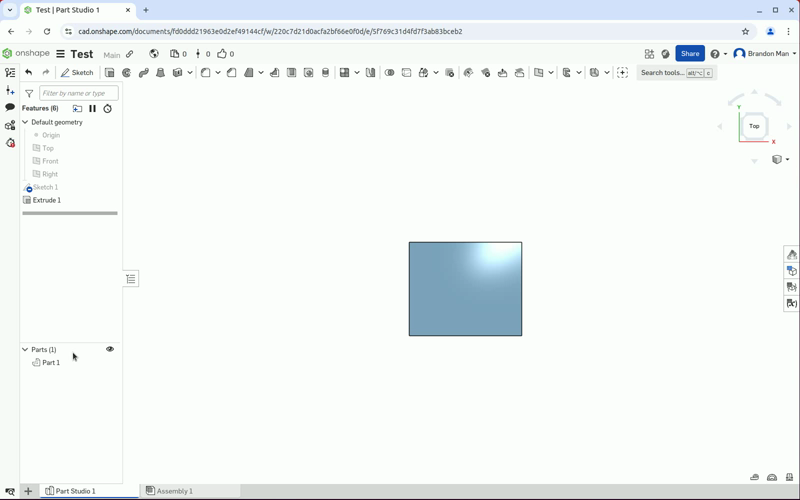
key(shift+p)
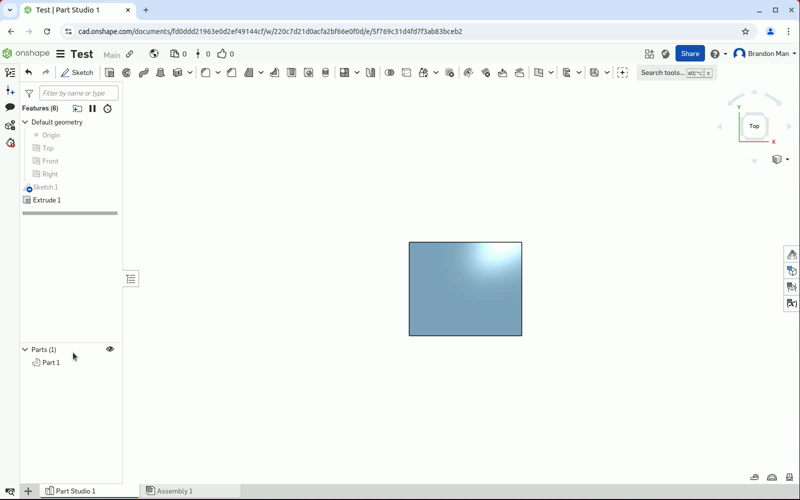
key(space)
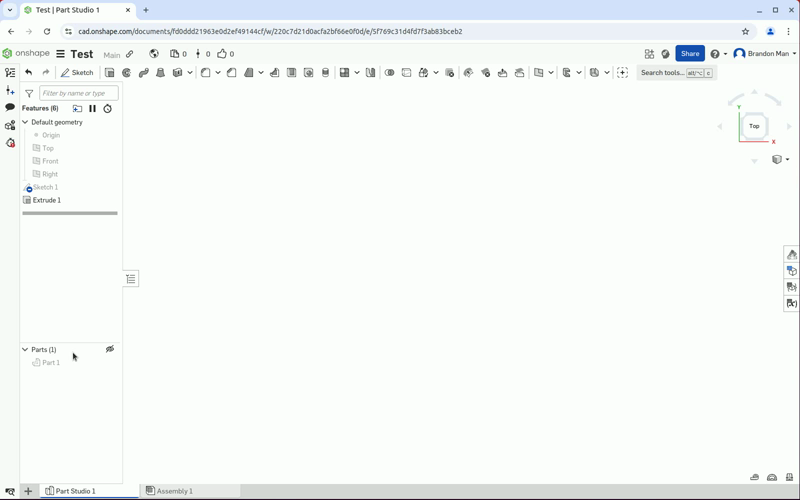
key_down(shift)
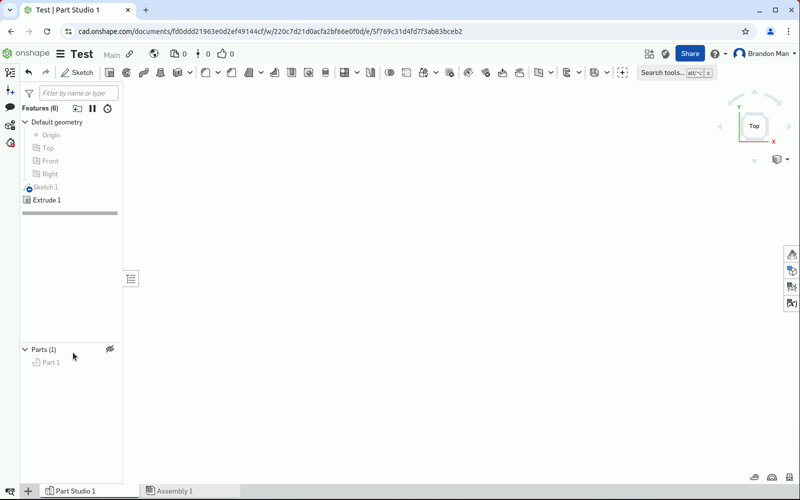
key(up)
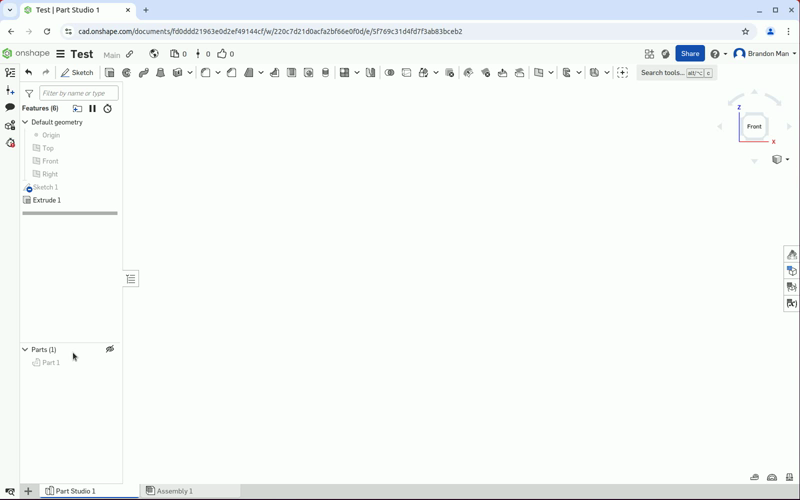
key_up(shift)
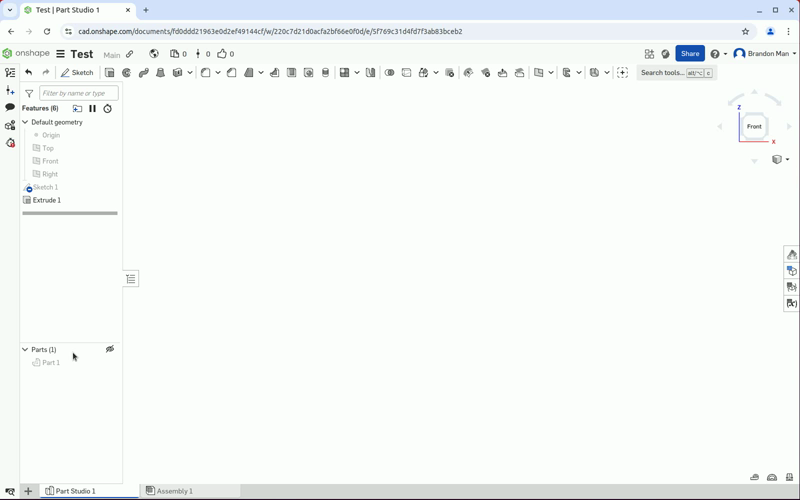
mouse_move(73, 352)
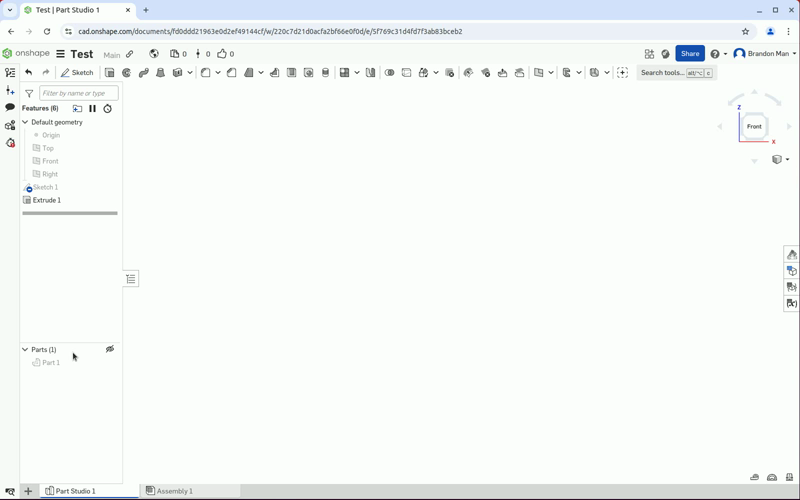
key(shift+y)
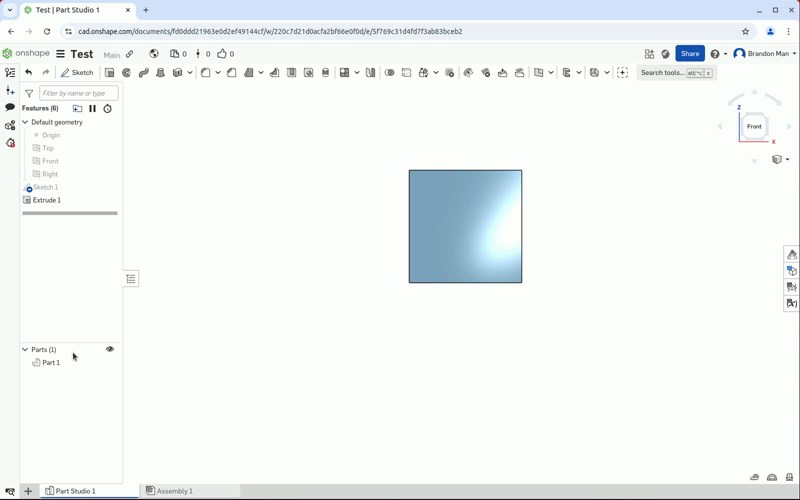
mouse_move(541, 75)
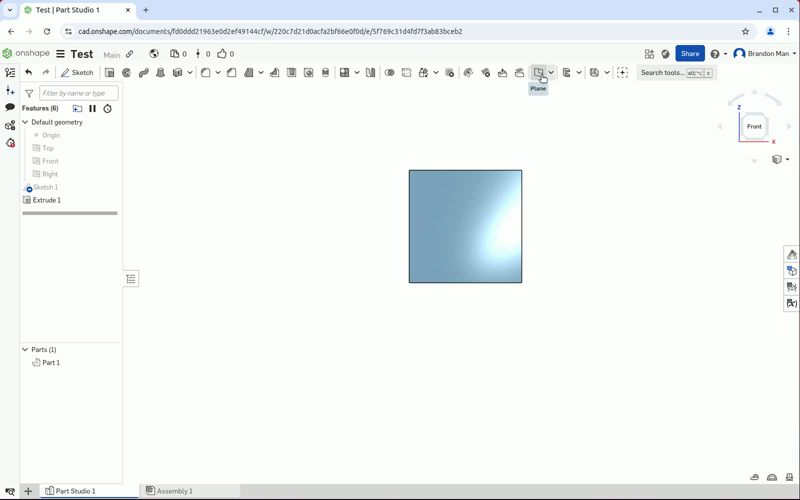
click(541, 75)
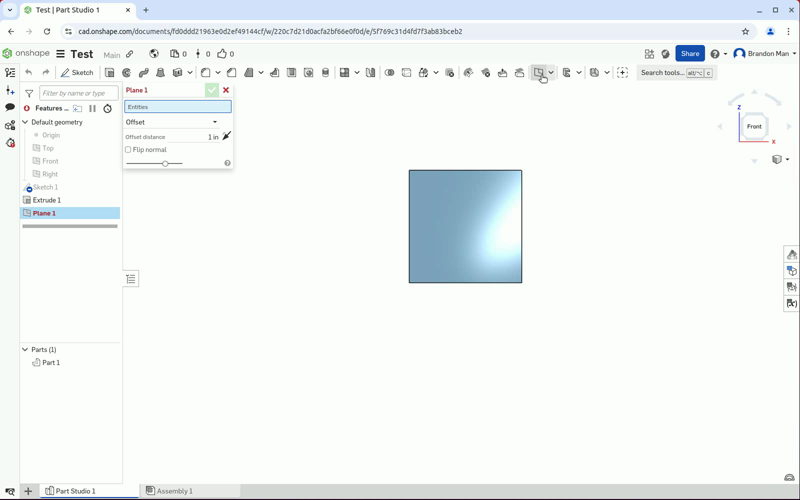
mouse_move(73, 163)
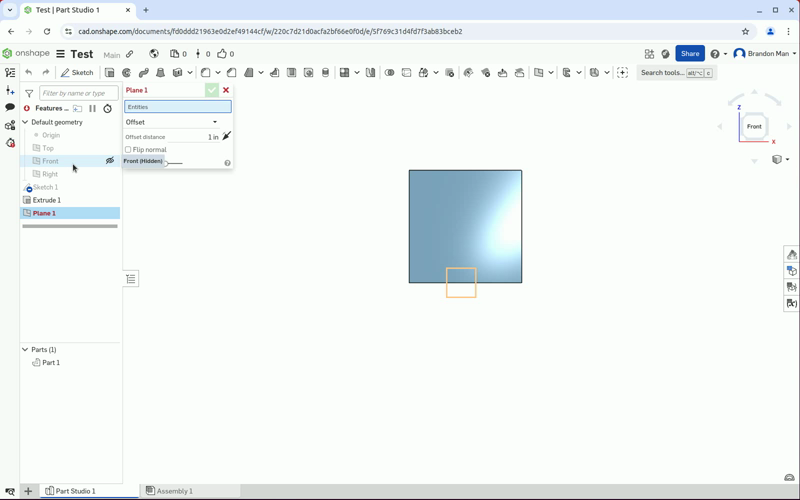
click(73, 163)
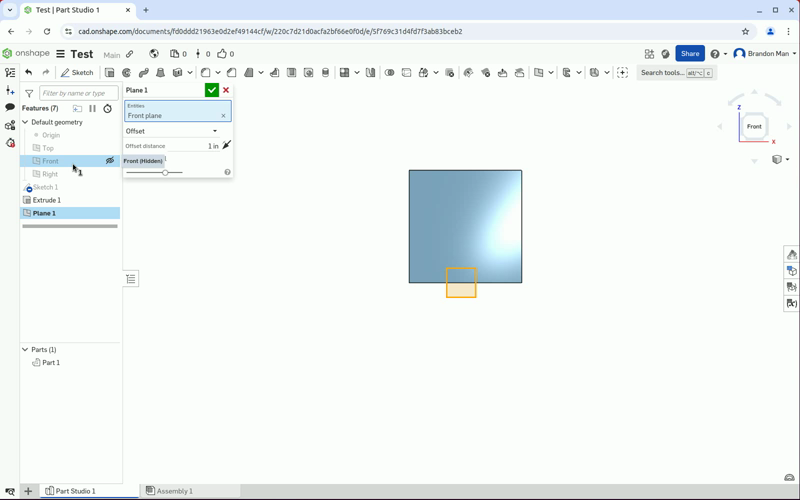
key(tab, 2)
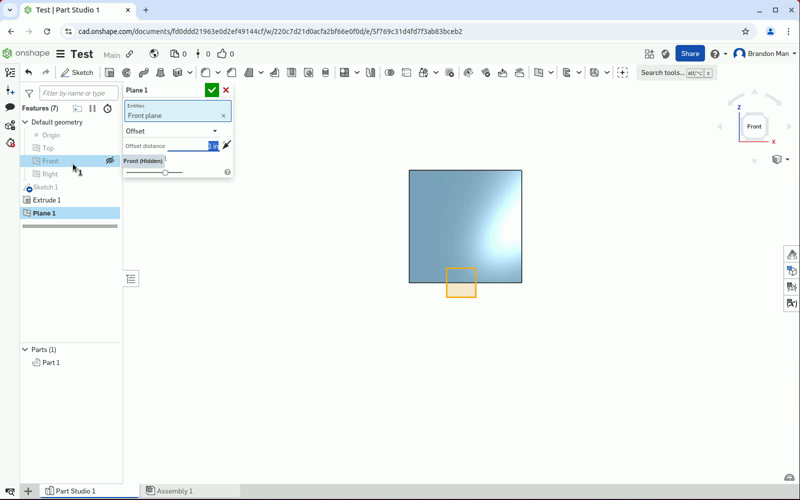
text(10.845)
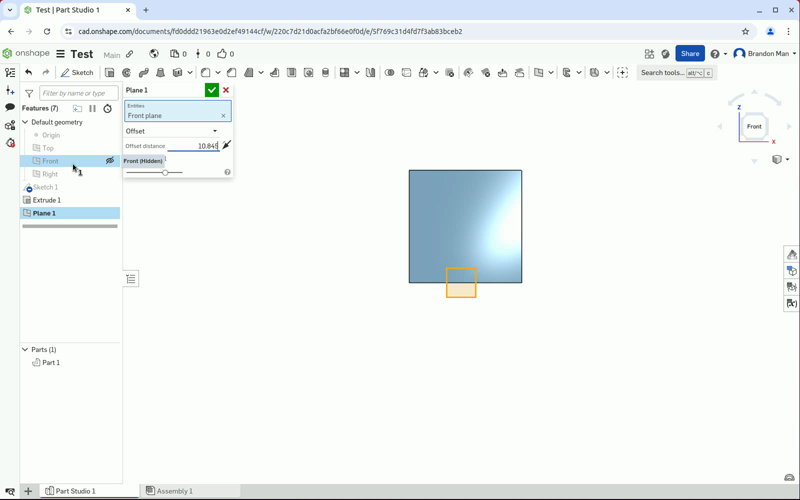
key(enter, 2)
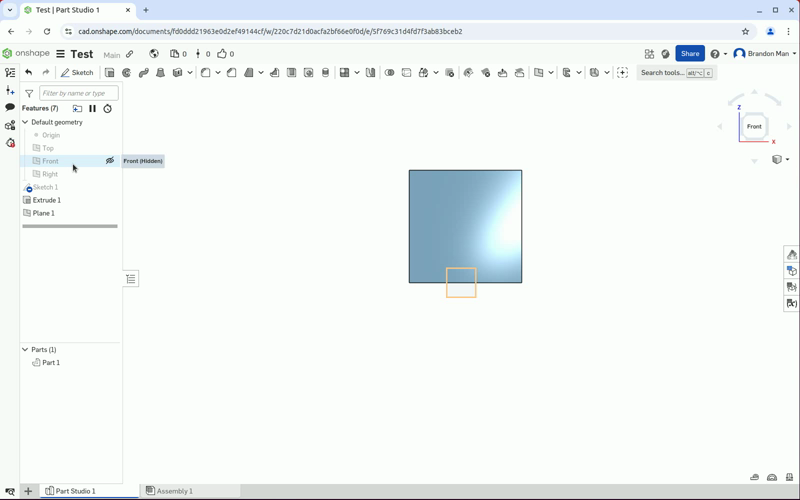
key(shift+s)
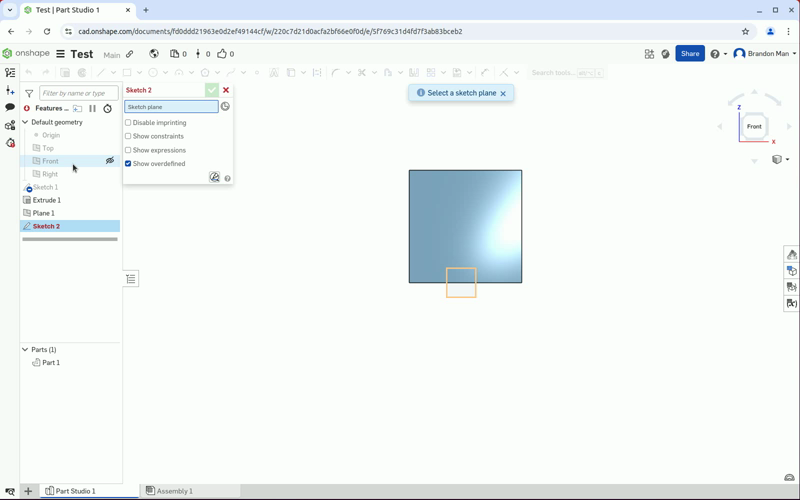
mouse_move(73, 215)
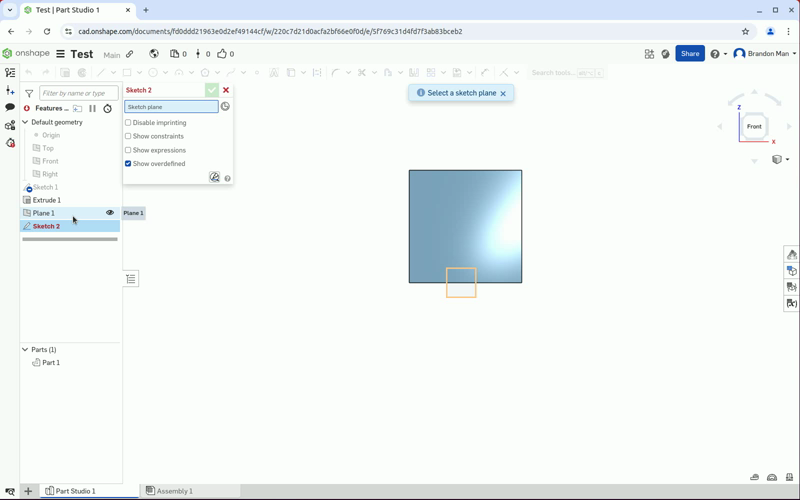
click(73, 215)
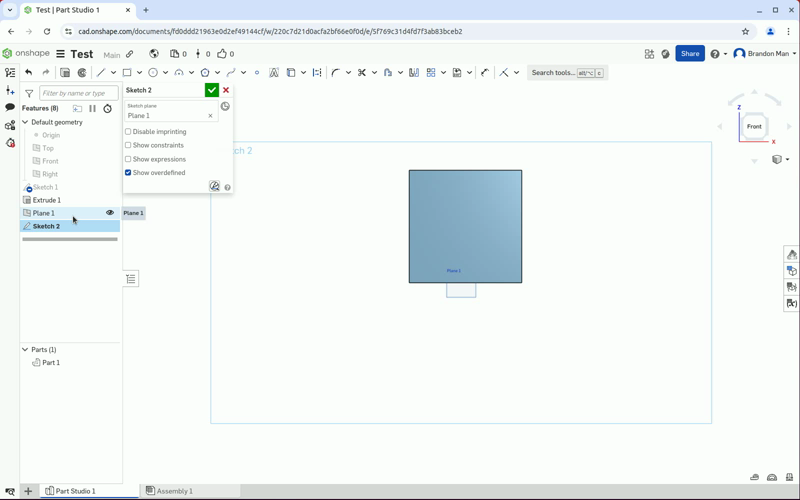
mouse_move(73, 352)
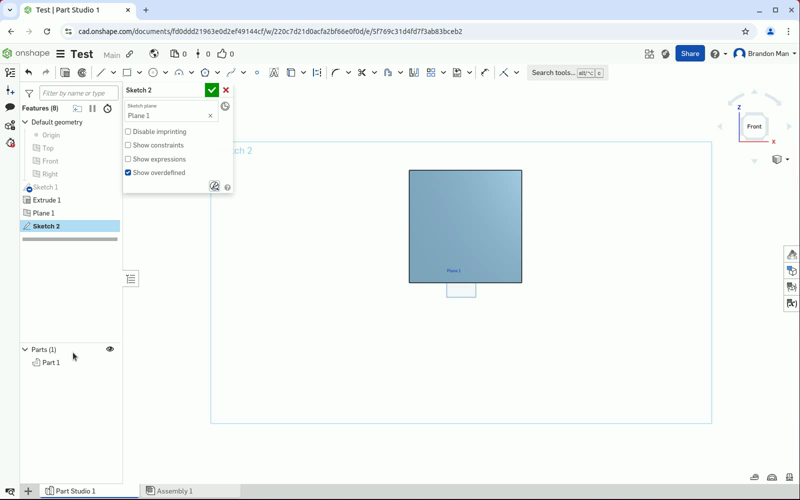
key(y)
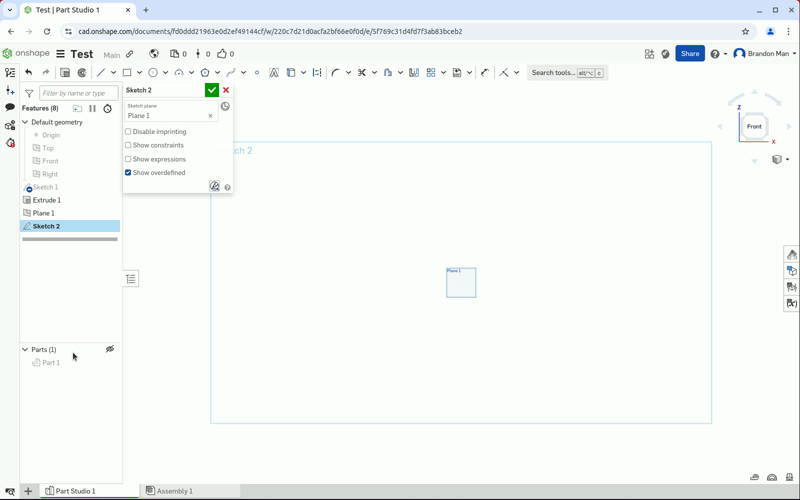
key(l)
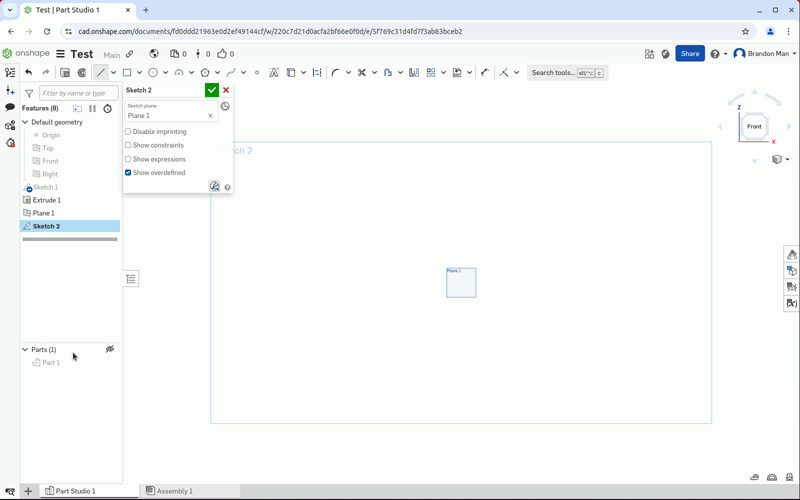
key_down(shift)
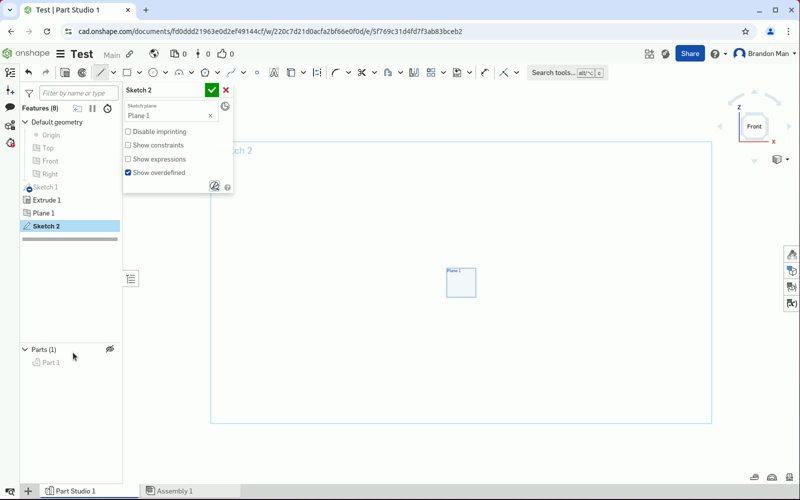
mouse_move(409, 207)
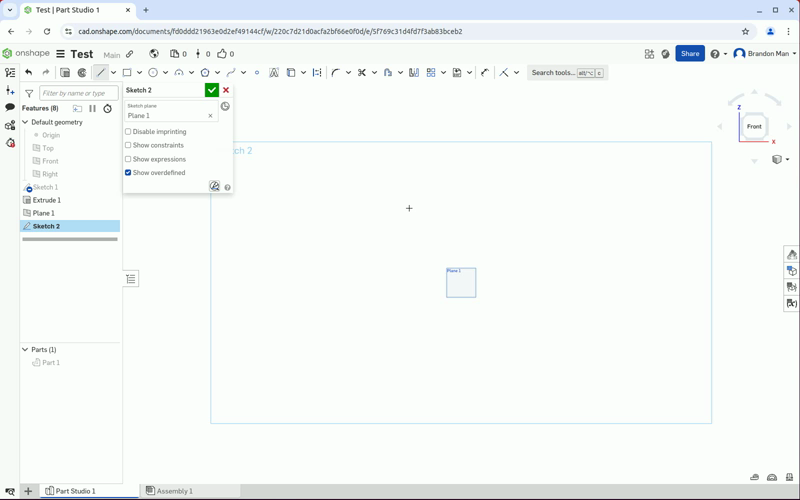
click(409, 207)
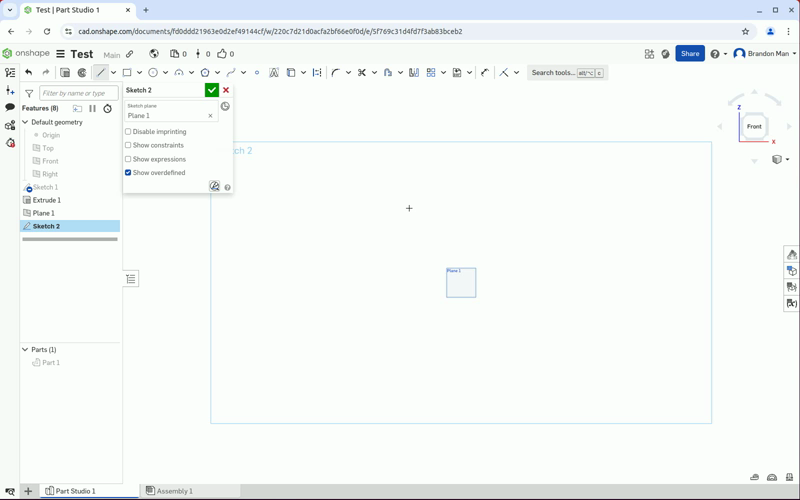
key_up(shift)
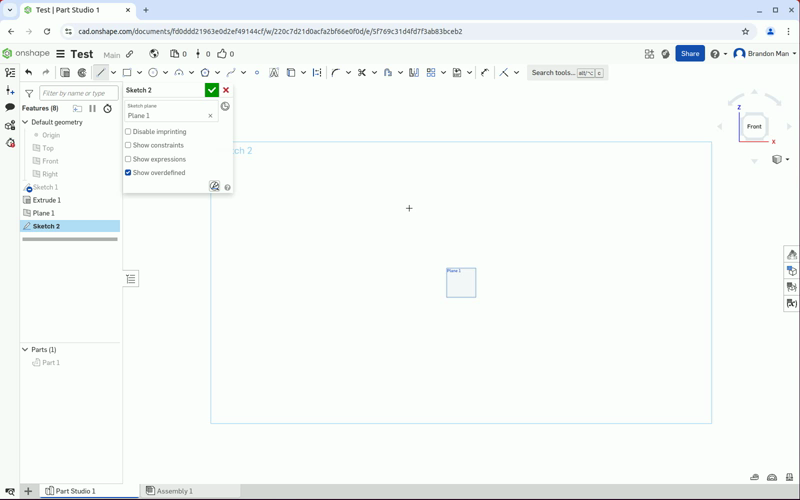
key_down(shift)
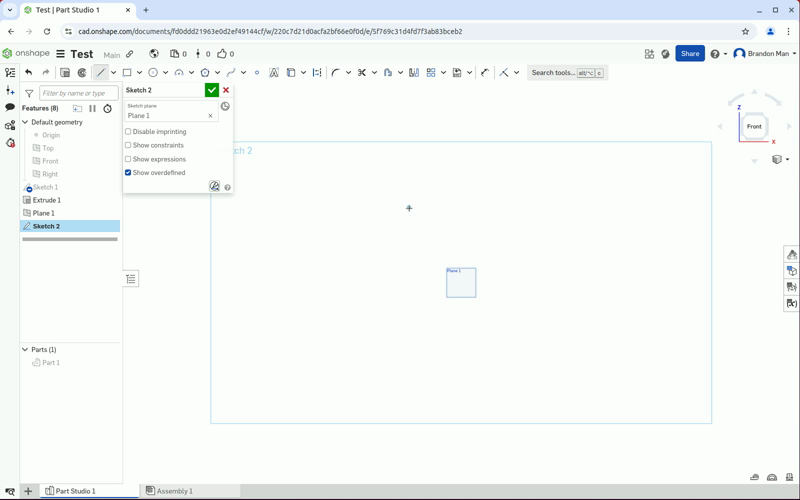
mouse_move(521, 207)
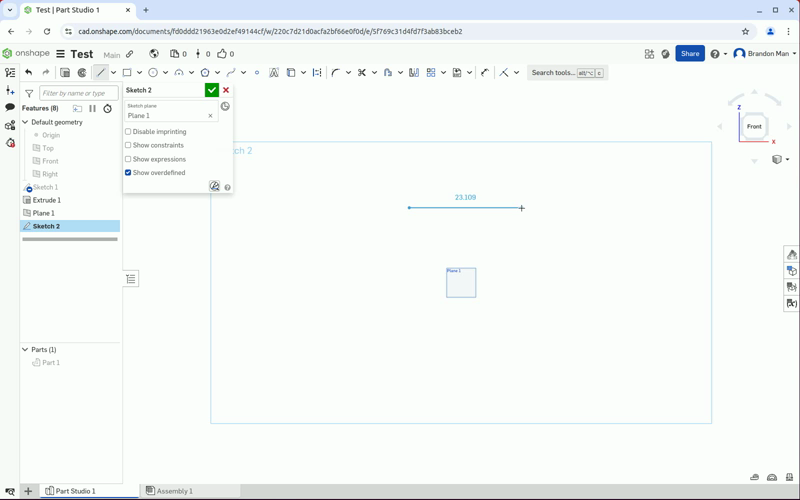
click(521, 207)
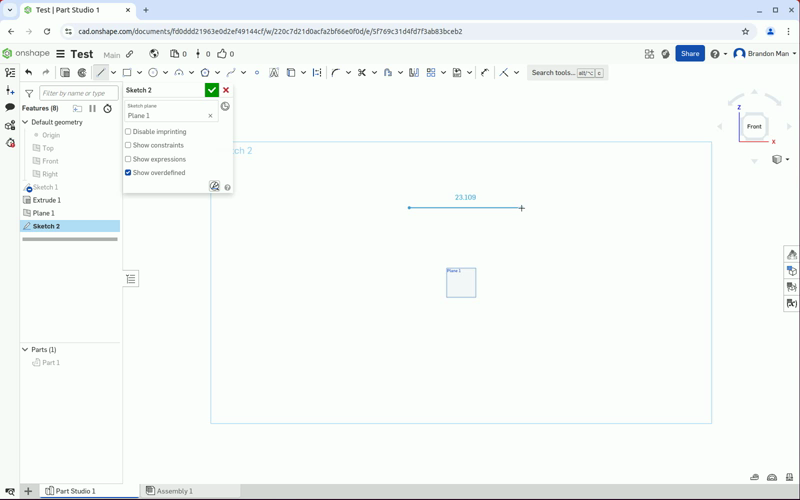
key_up(shift)
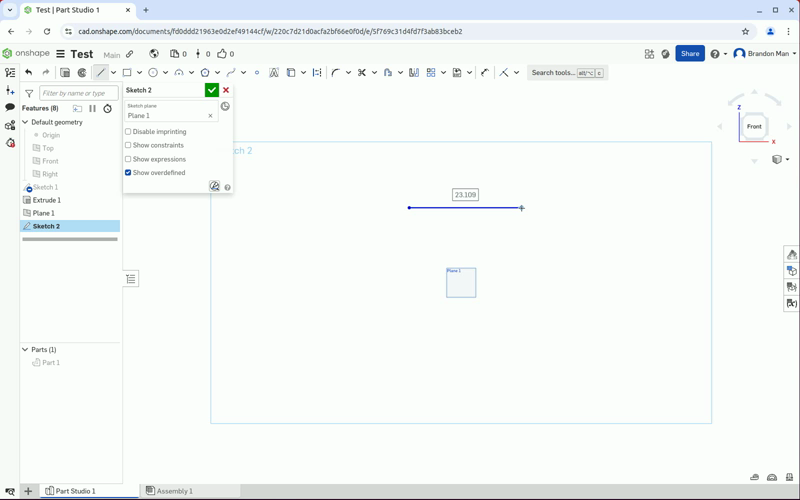
key_down(shift)
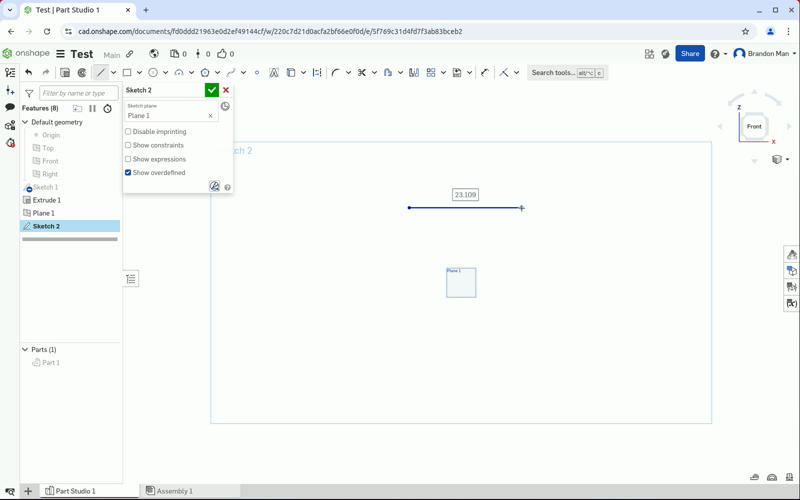
mouse_move(551, 207)
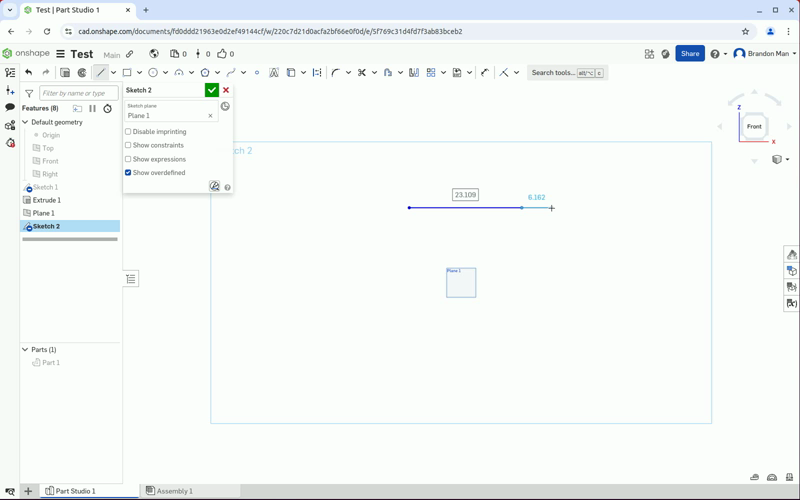
mouse_move(521, 170)
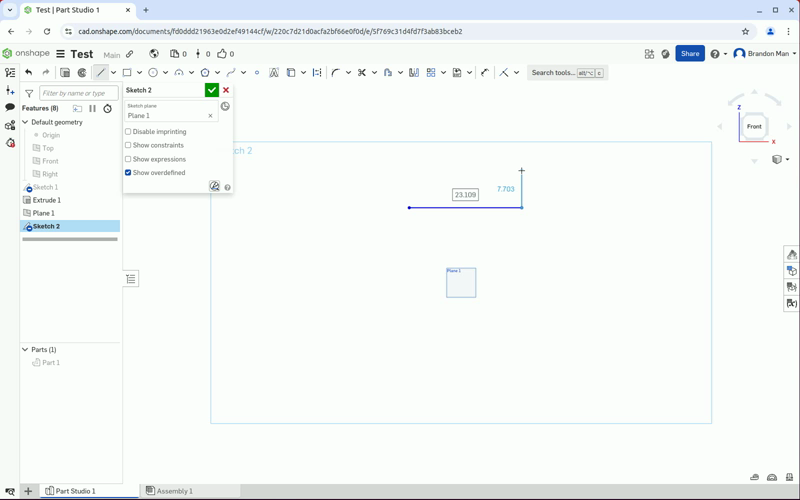
click(521, 170)
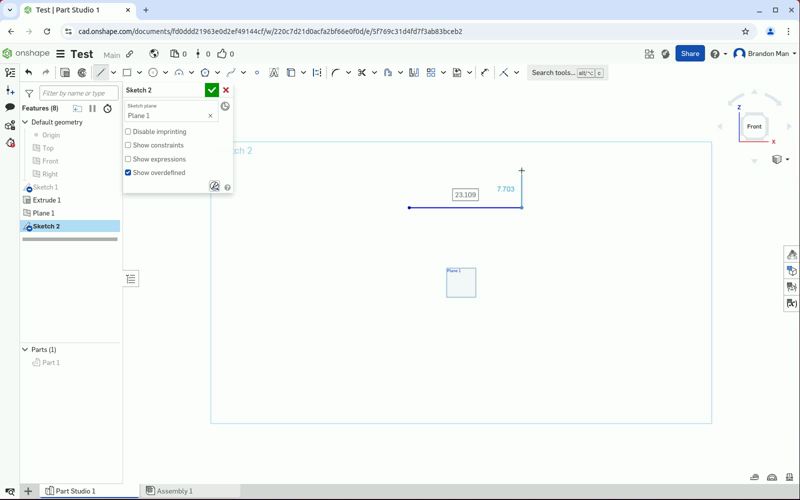
key_up(shift)
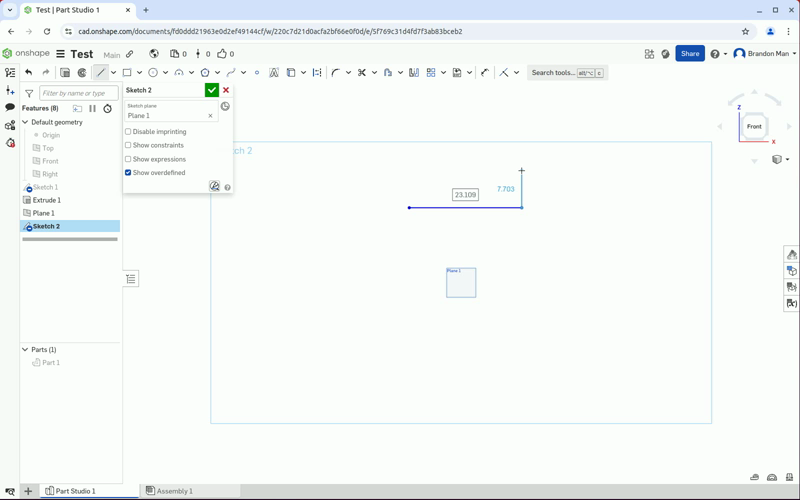
key_down(shift)
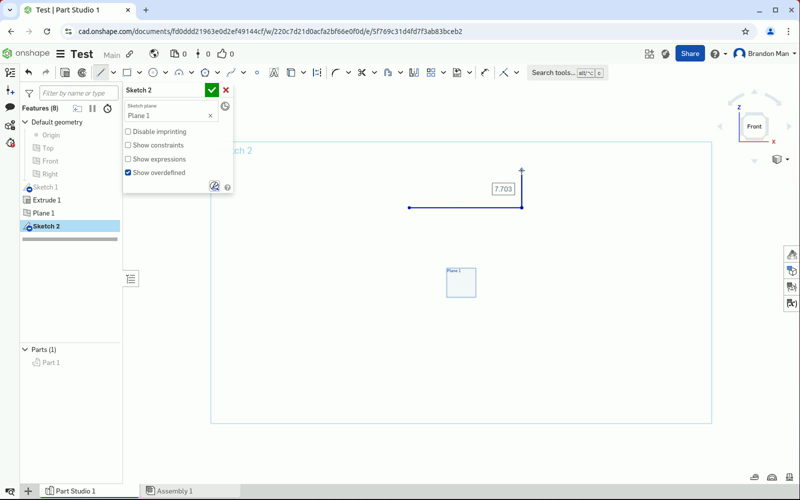
mouse_move(409, 170)
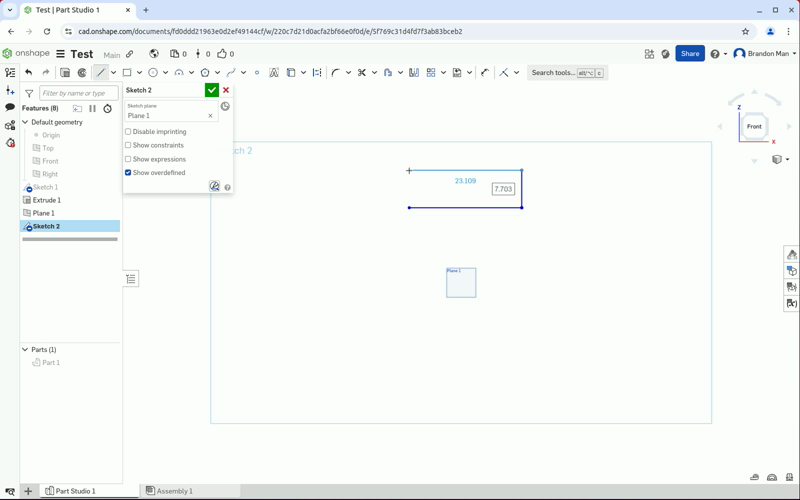
click(409, 170)
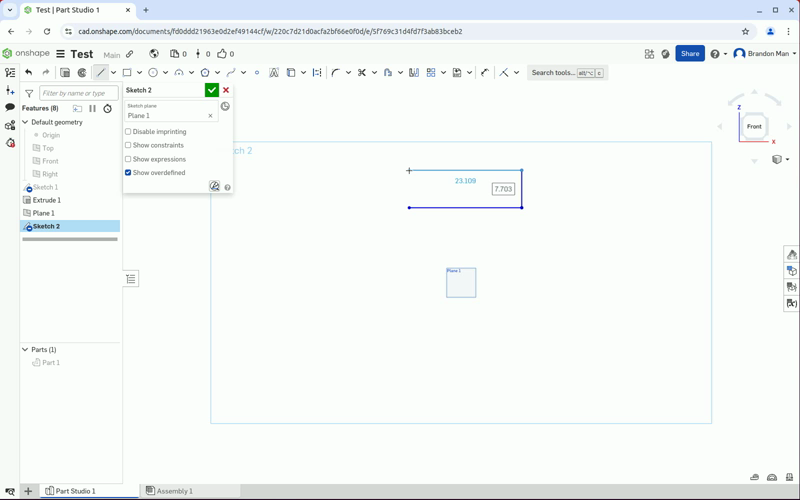
key_up(shift)
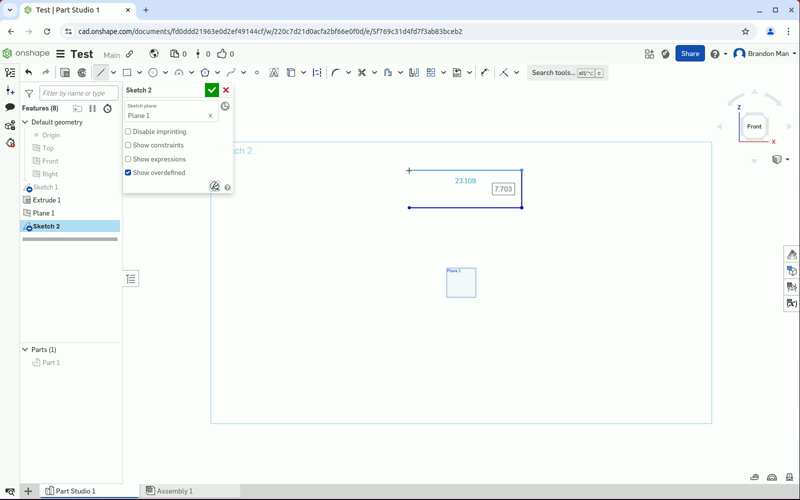
mouse_move(439, 170)
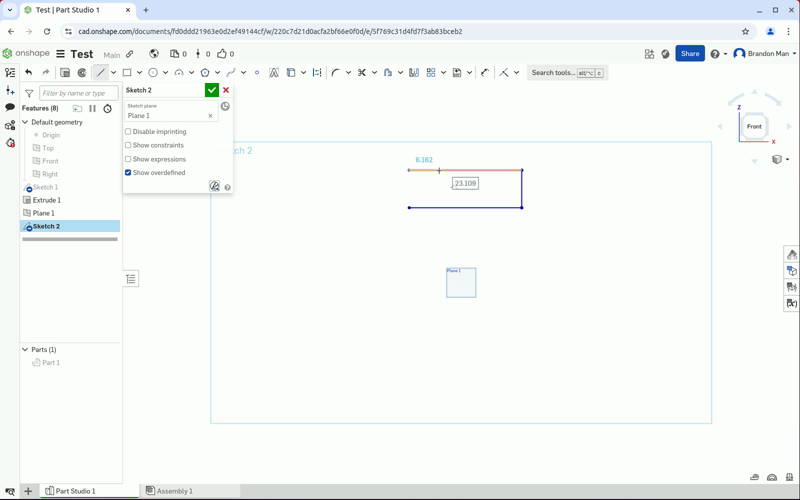
key_down(shift)
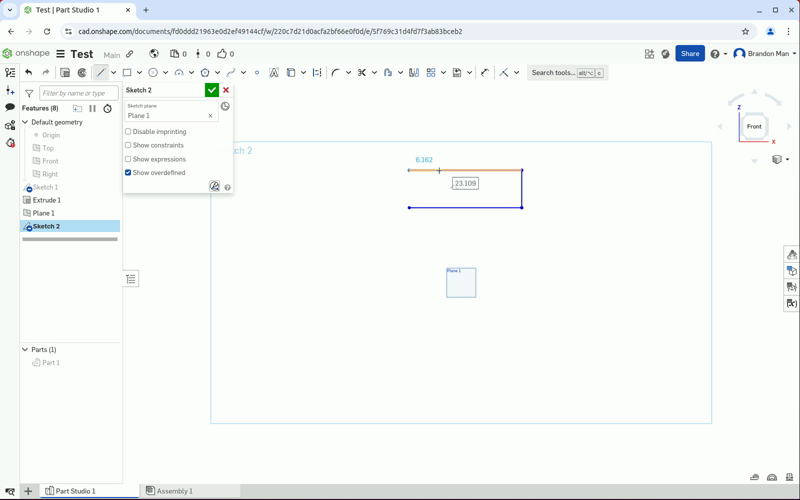
mouse_move(409, 207)
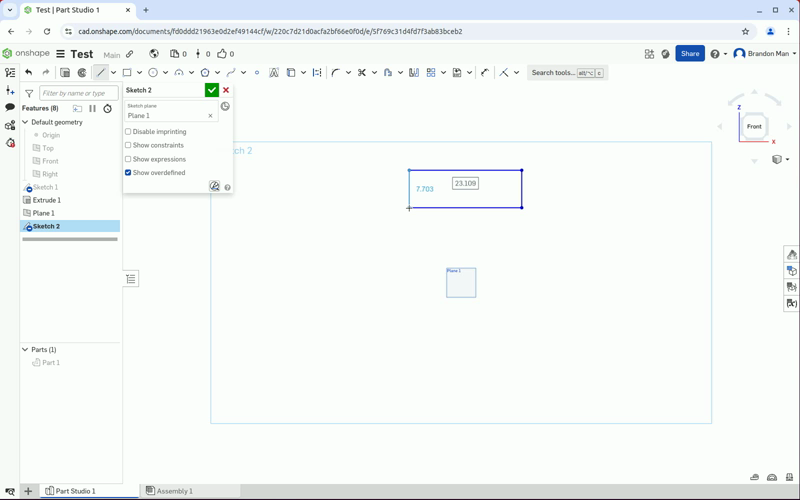
key_up(shift)
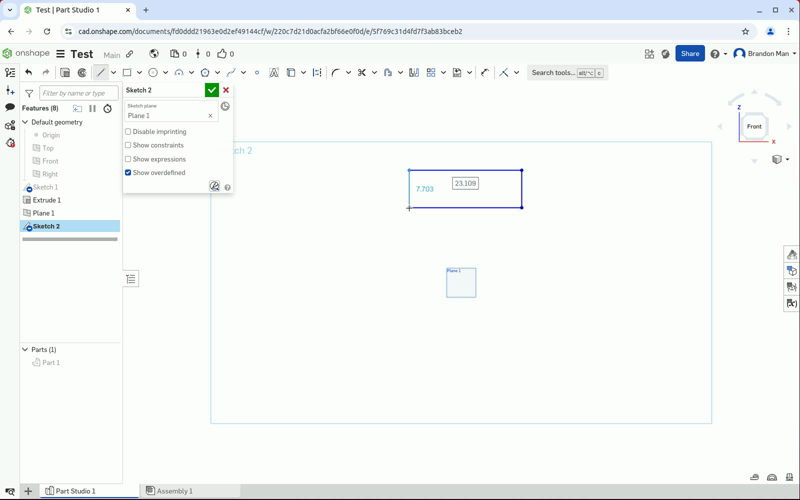
click(409, 207)
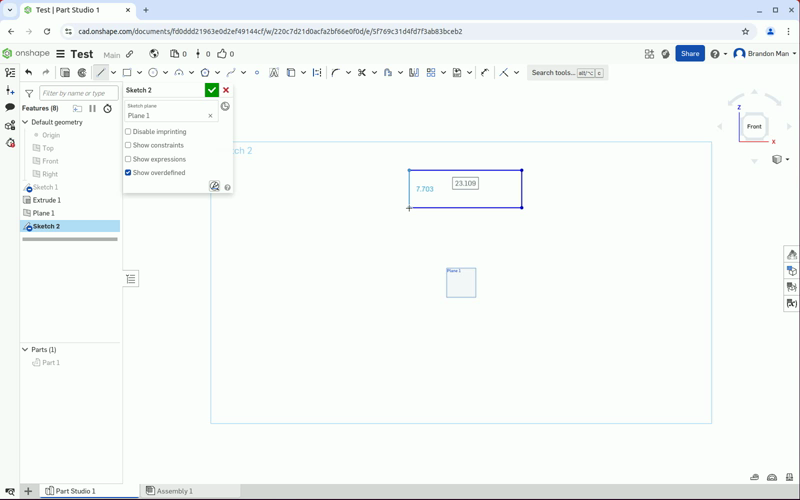
key(esc)
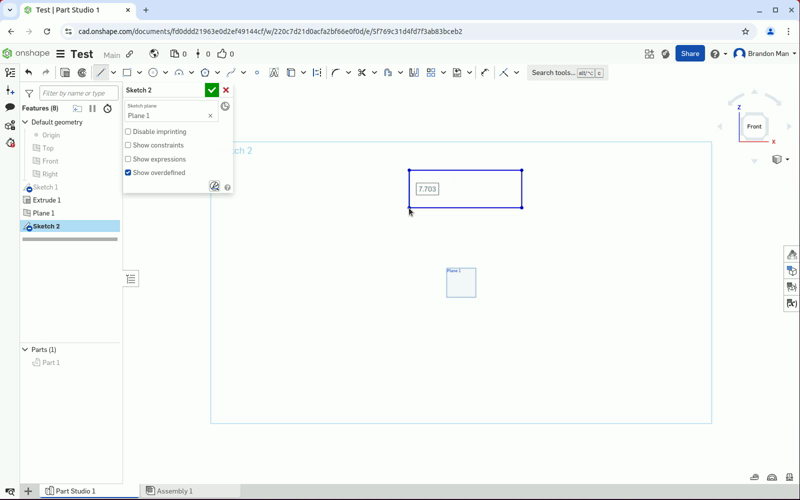
mouse_move(503, 192)
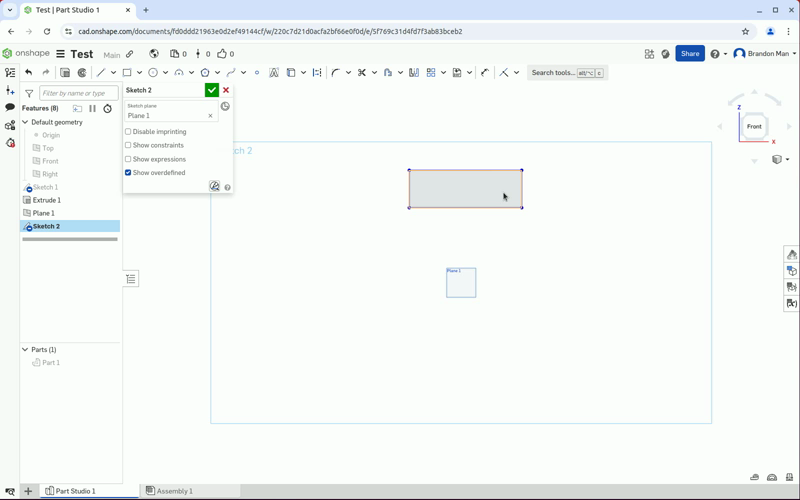
click(503, 192)
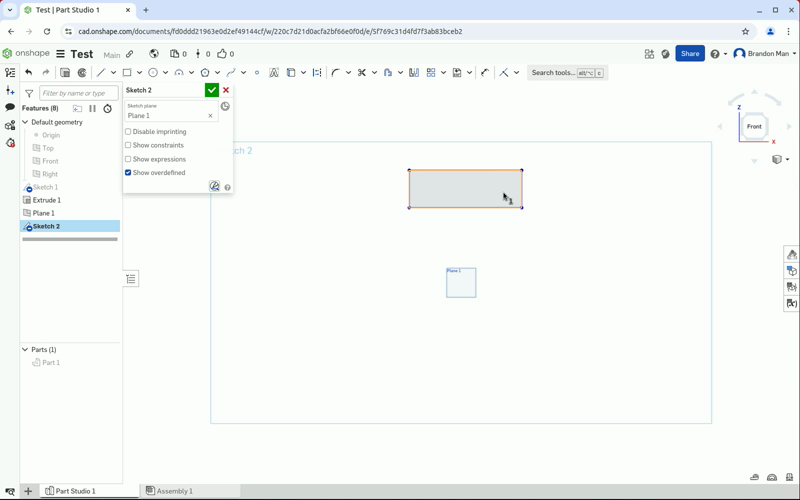
mouse_move(73, 352)
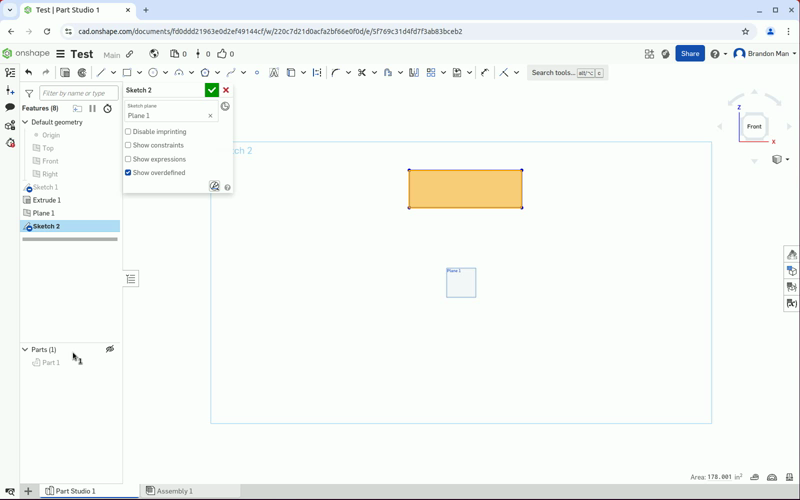
key(shift+y)
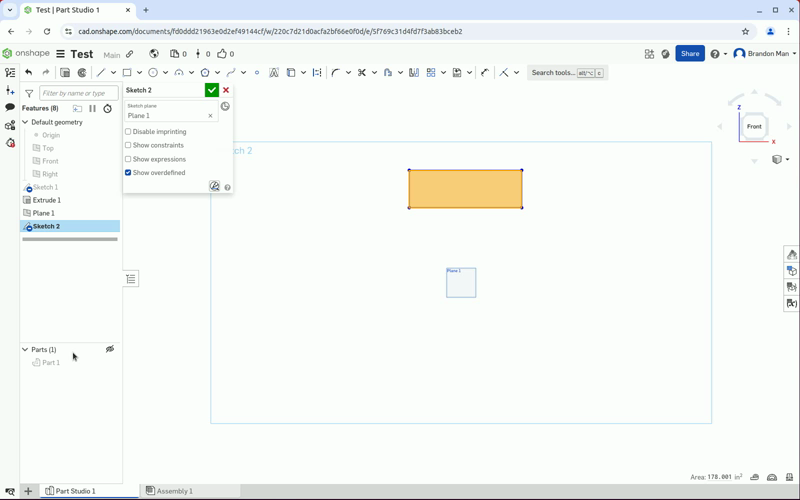
key(shift+e)
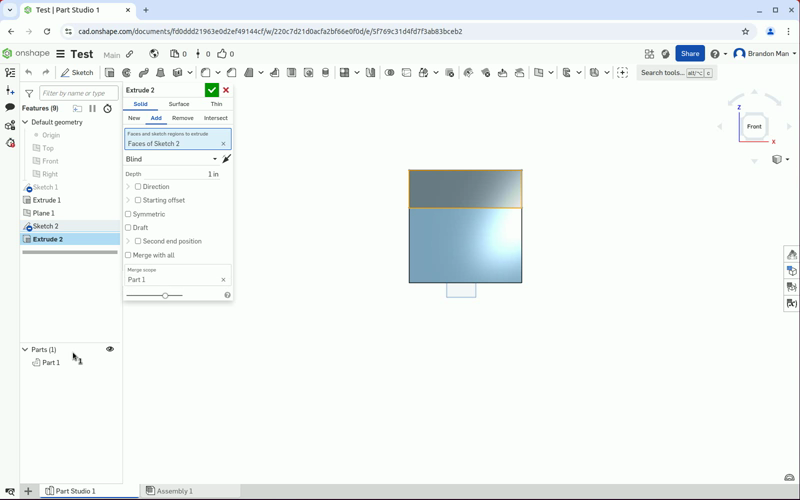
mouse_move(143, 106)
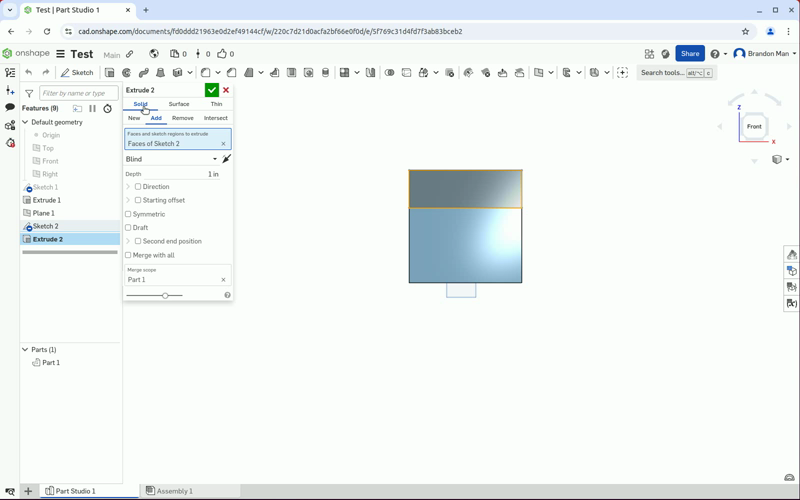
click(143, 106)
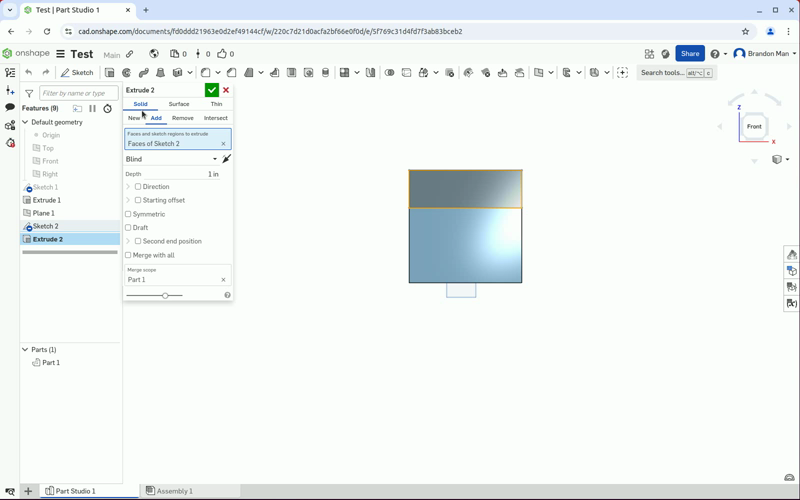
mouse_move(137, 120)
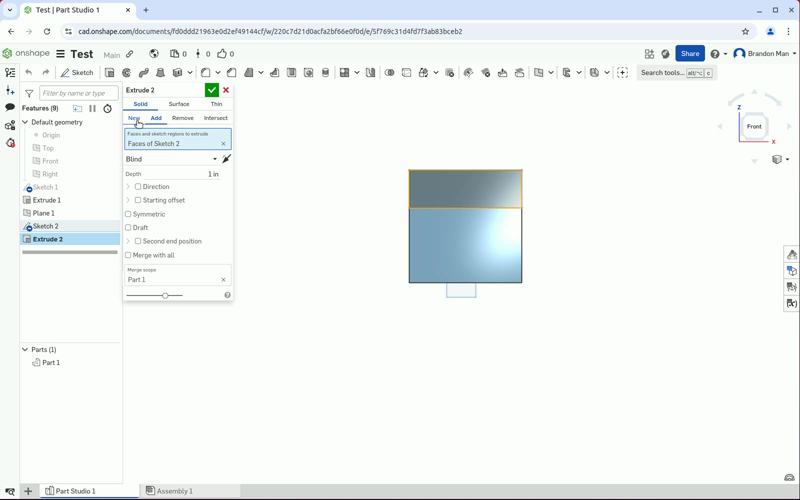
click(137, 120)
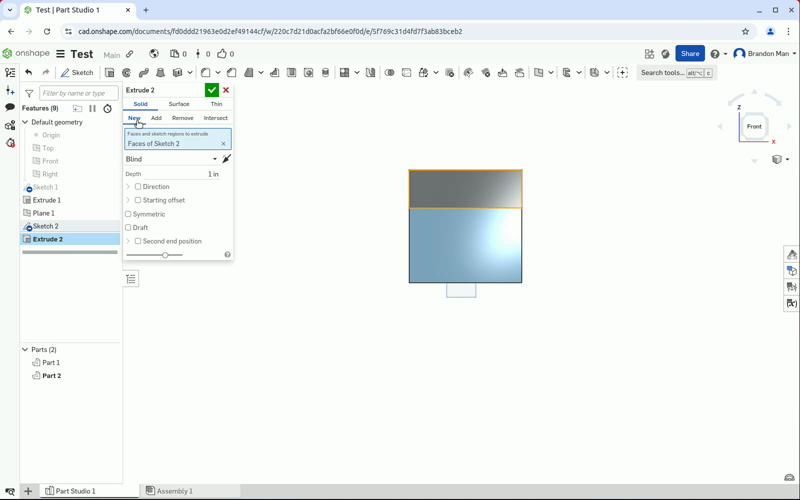
key(tab, 4)
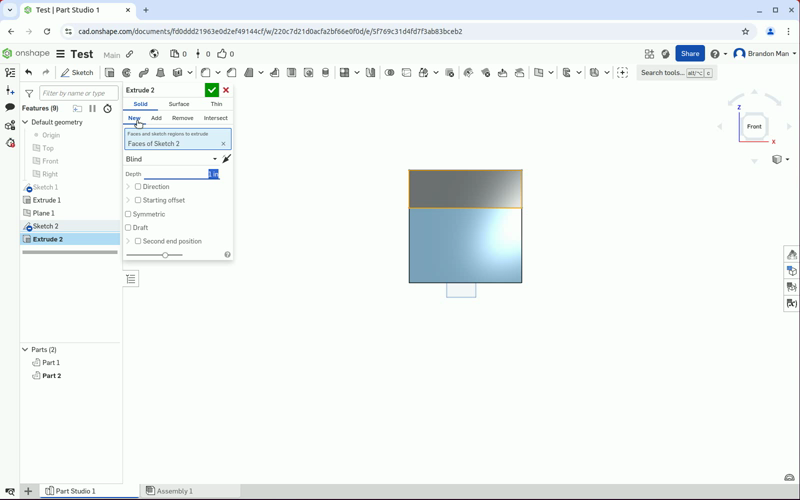
text(7.703)
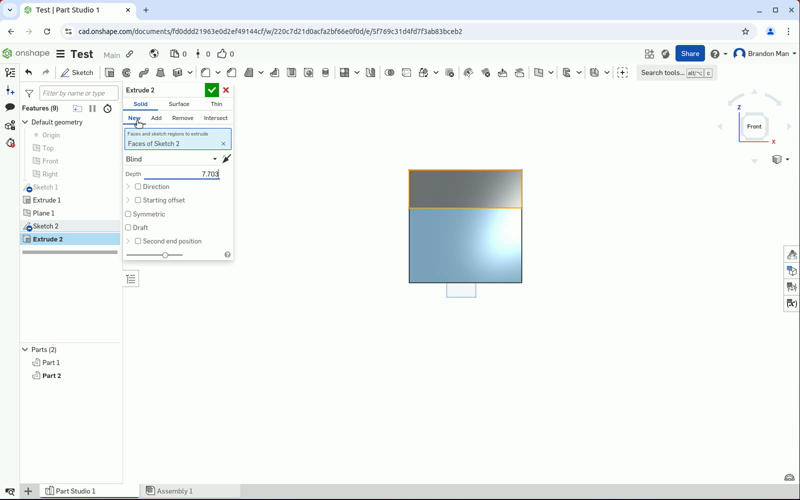
key(enter)
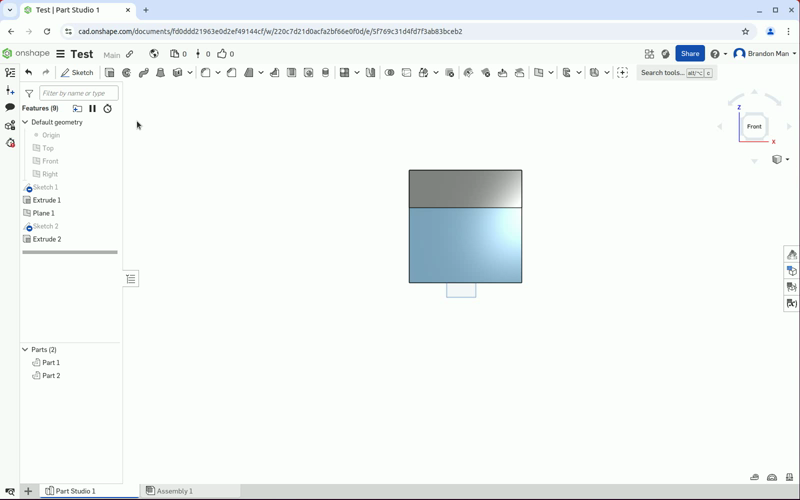
key(shift+h)
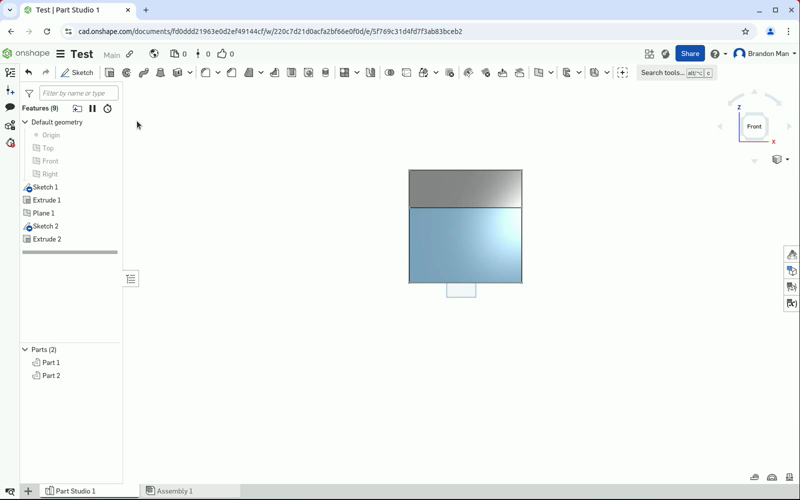
key(shift+h)
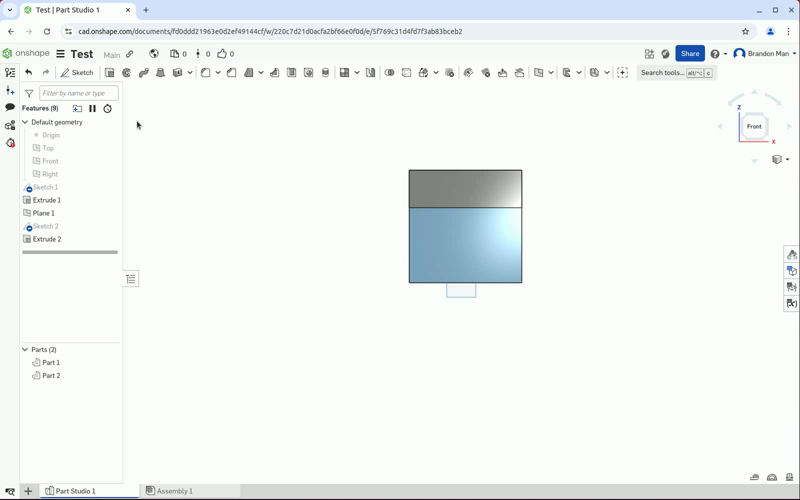
mouse_move(73, 189)
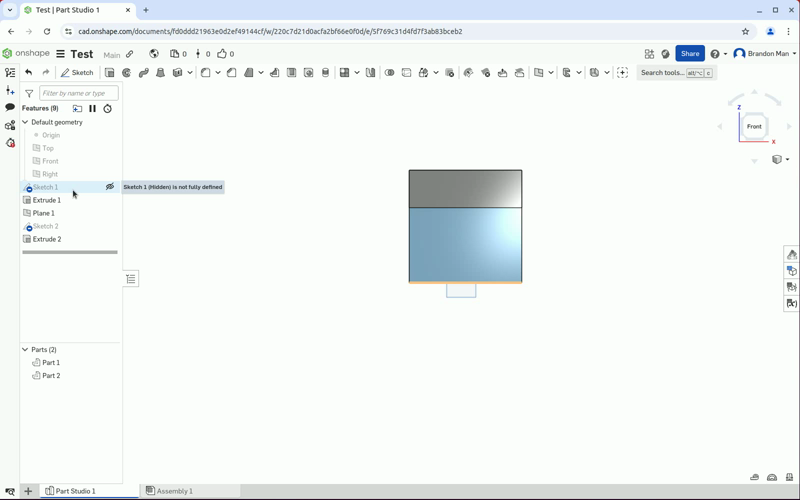
click(73, 189)
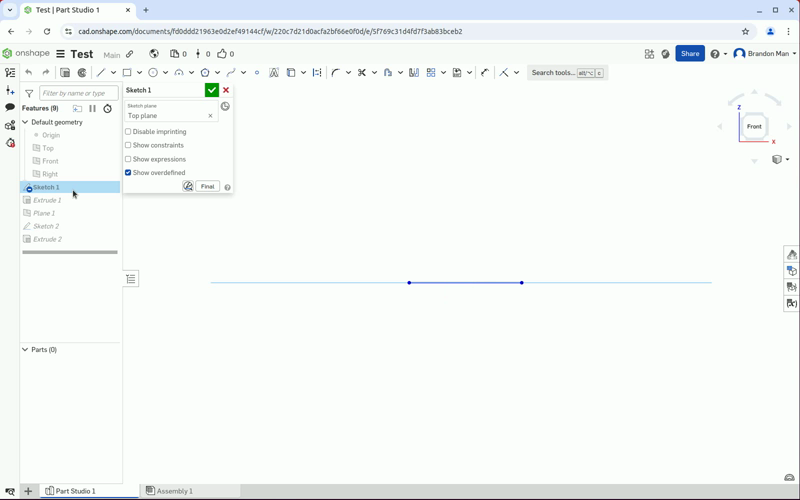
mouse_move(229, 92)
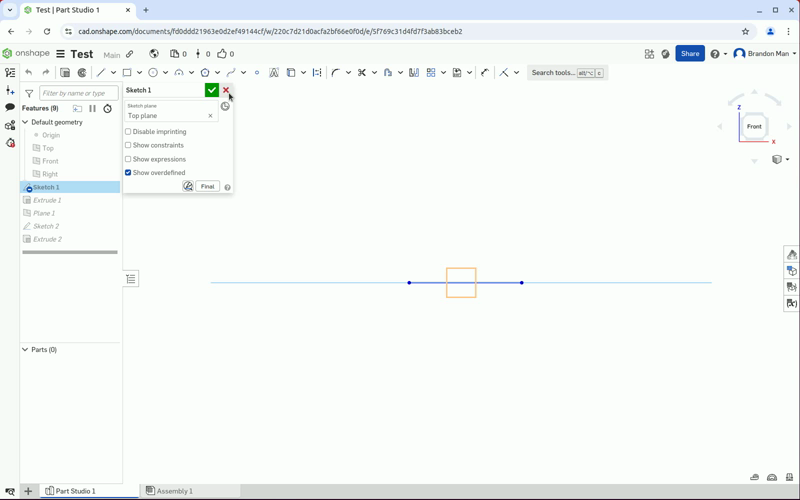
click(229, 92)
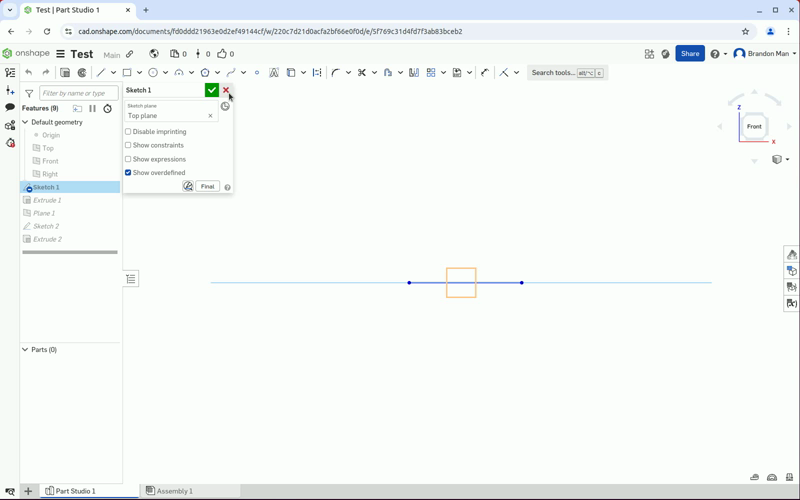
key(shift+s)
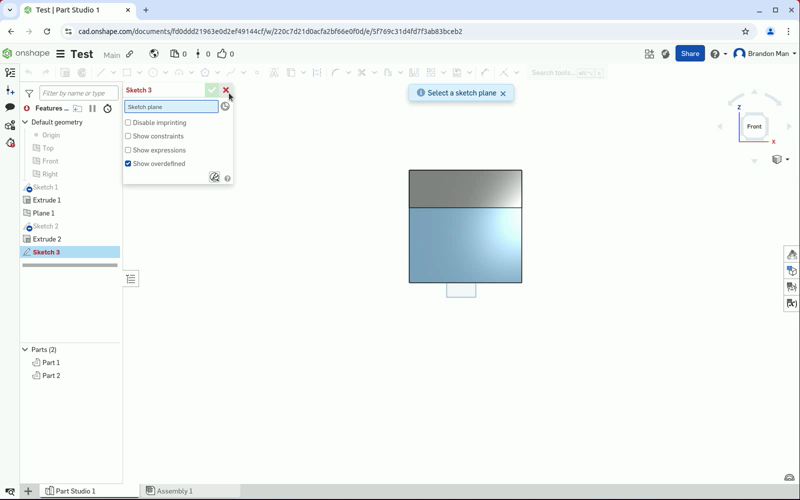
mouse_move(73, 215)
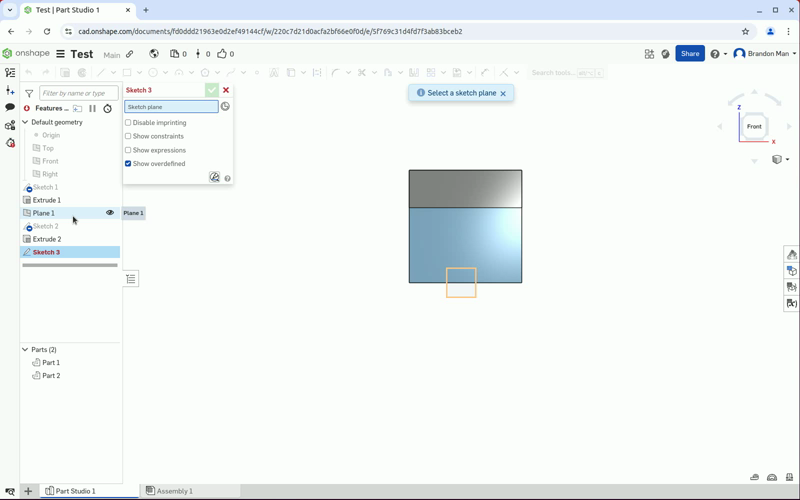
click(73, 215)
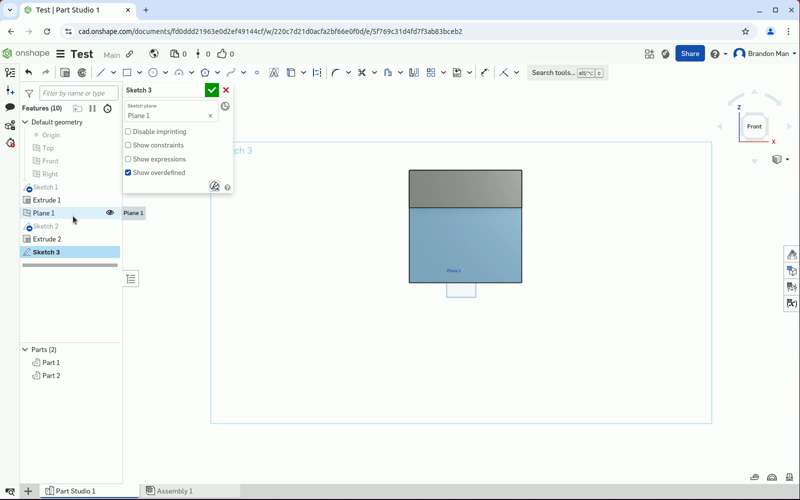
mouse_move(73, 352)
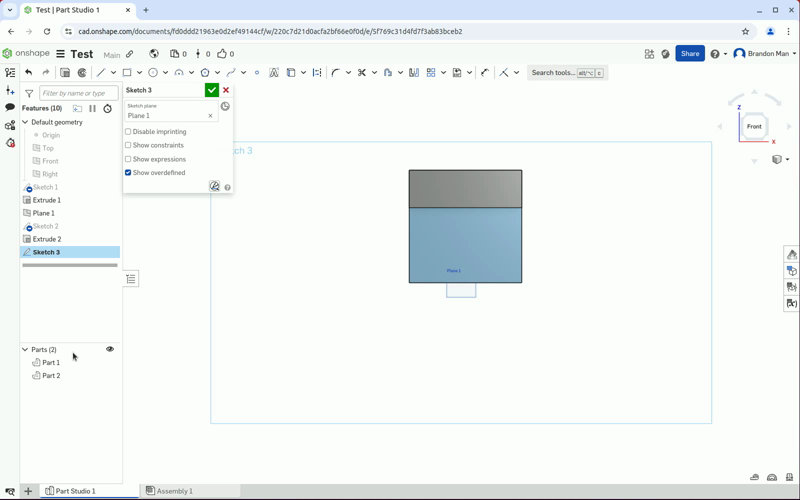
key(y)
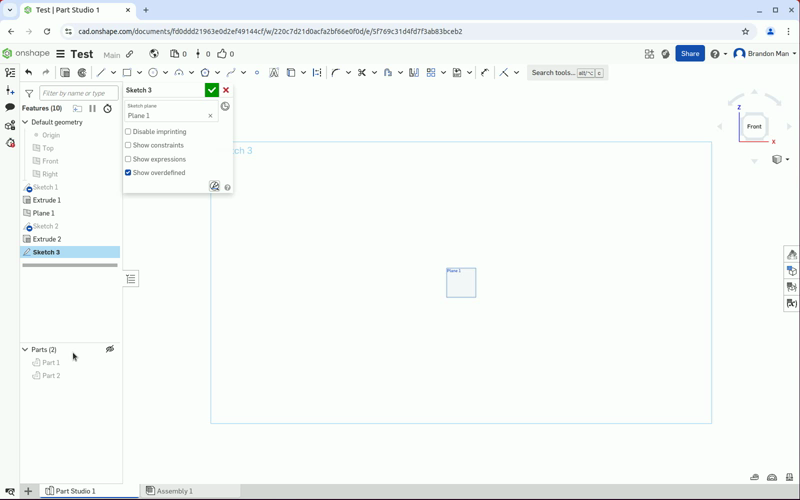
key(l)
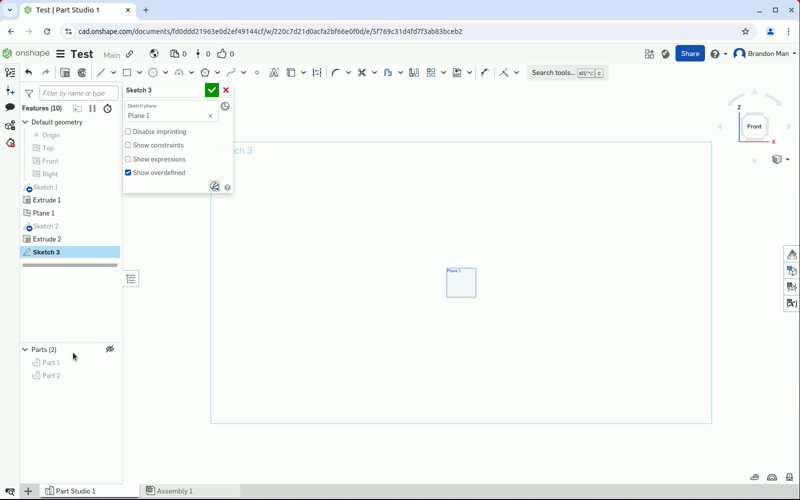
key_down(shift)
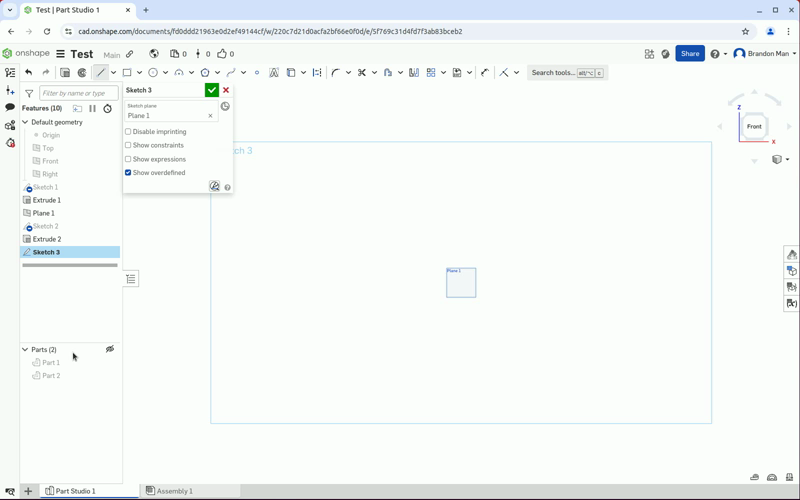
mouse_move(409, 282)
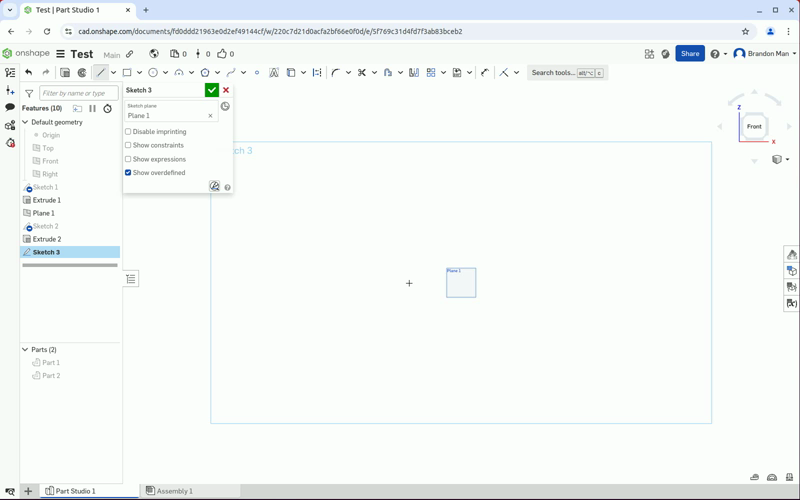
click(409, 282)
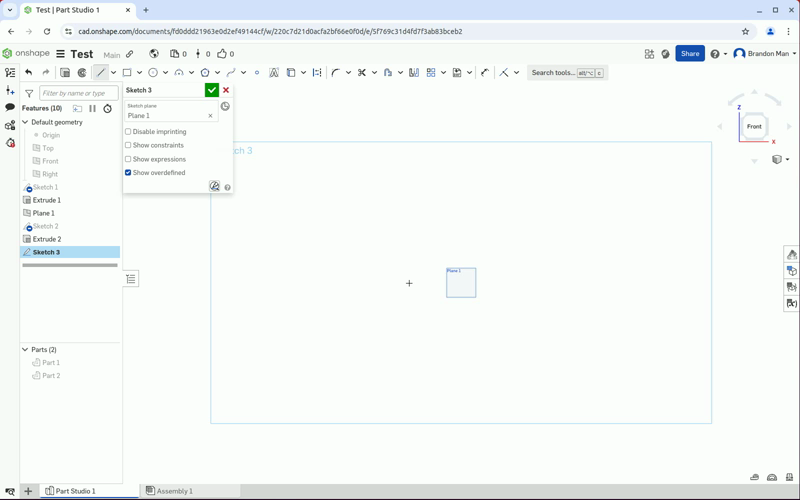
key_up(shift)
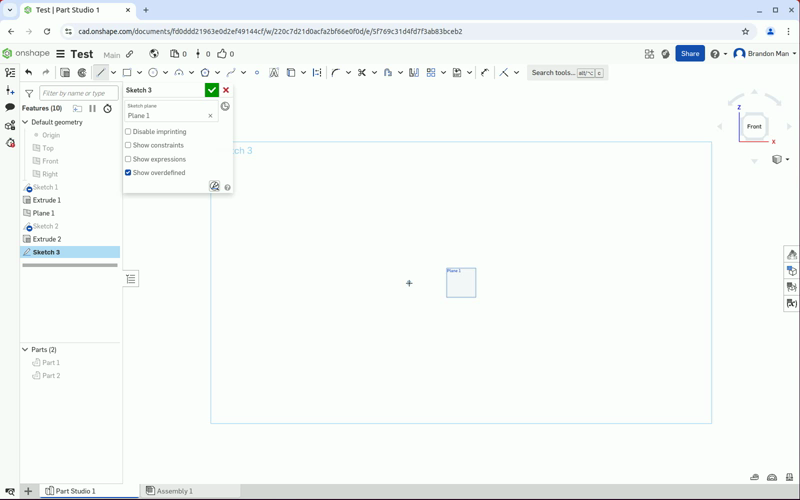
key_down(shift)
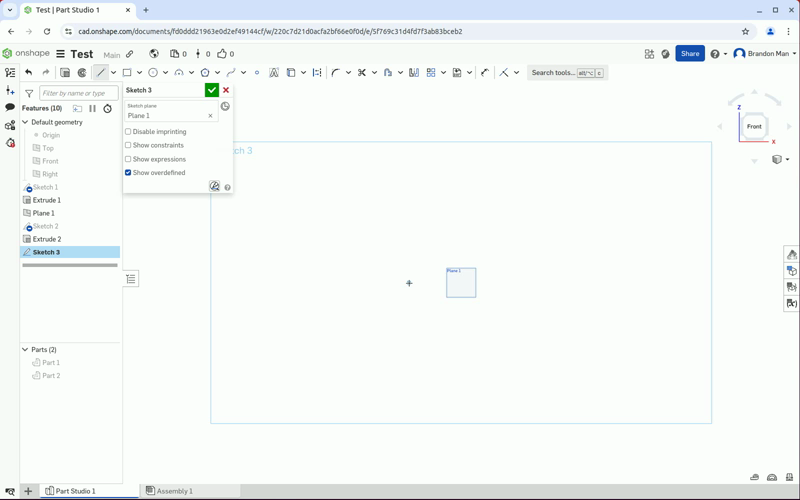
mouse_move(521, 282)
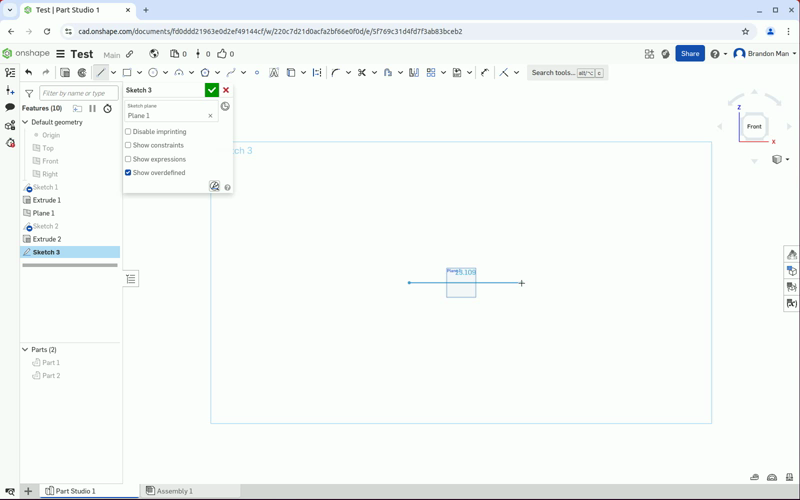
click(521, 282)
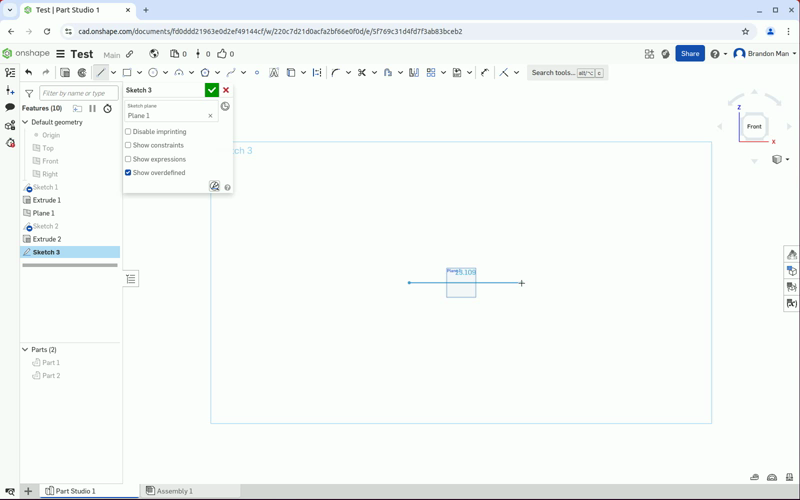
key_up(shift)
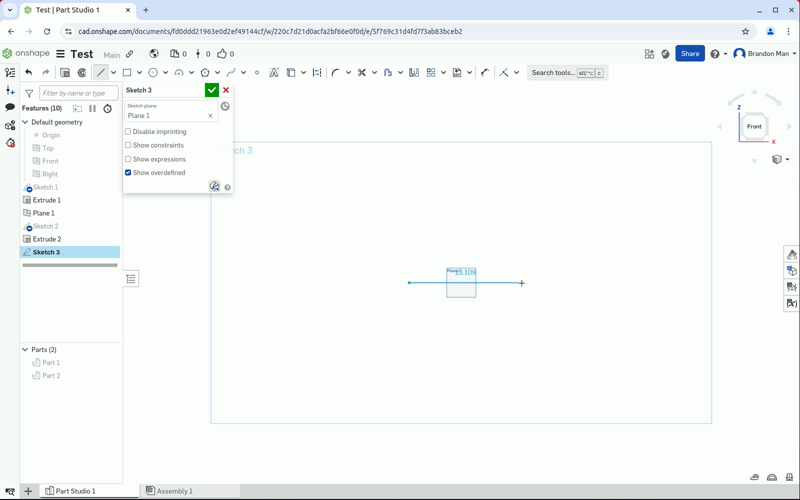
key_down(shift)
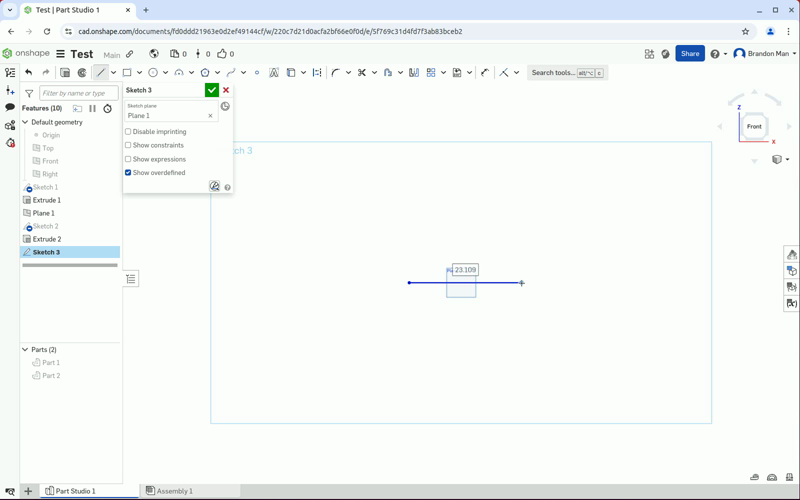
mouse_move(551, 282)
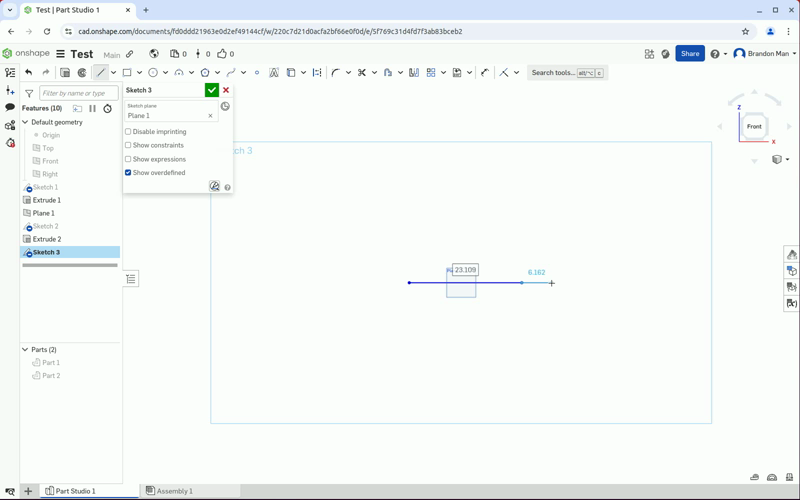
mouse_move(521, 245)
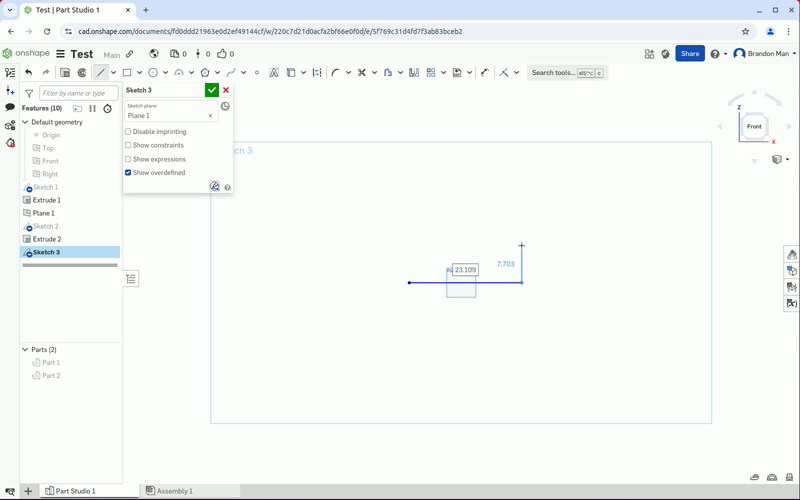
click(521, 245)
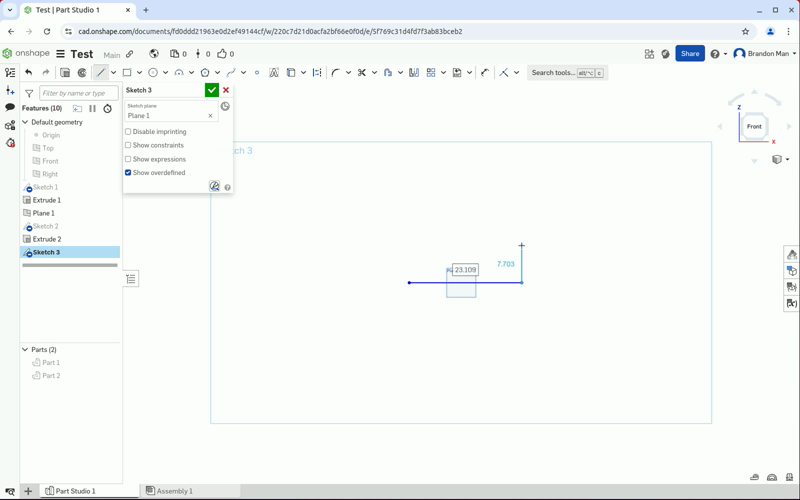
key_up(shift)
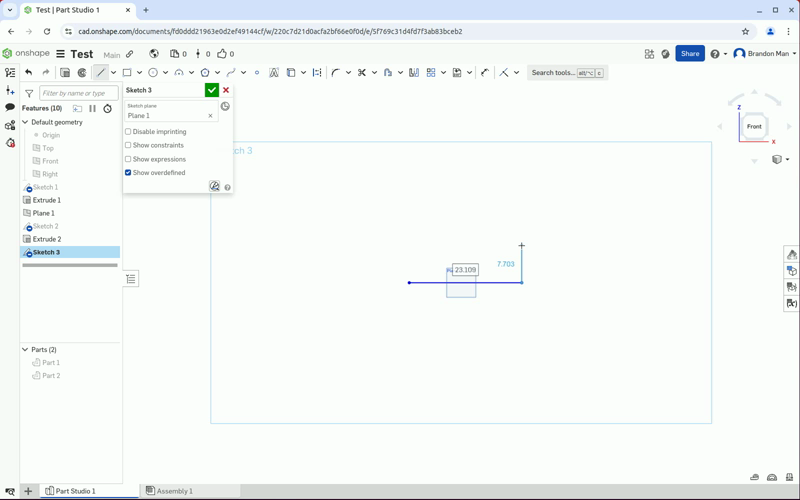
key_down(shift)
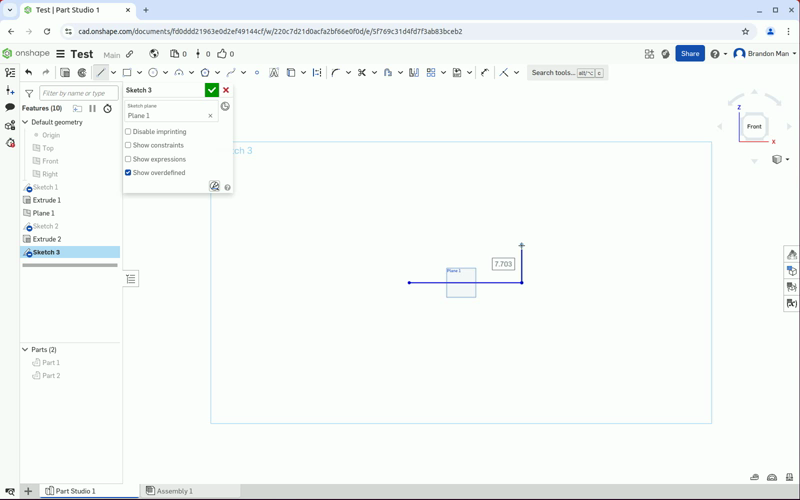
mouse_move(409, 245)
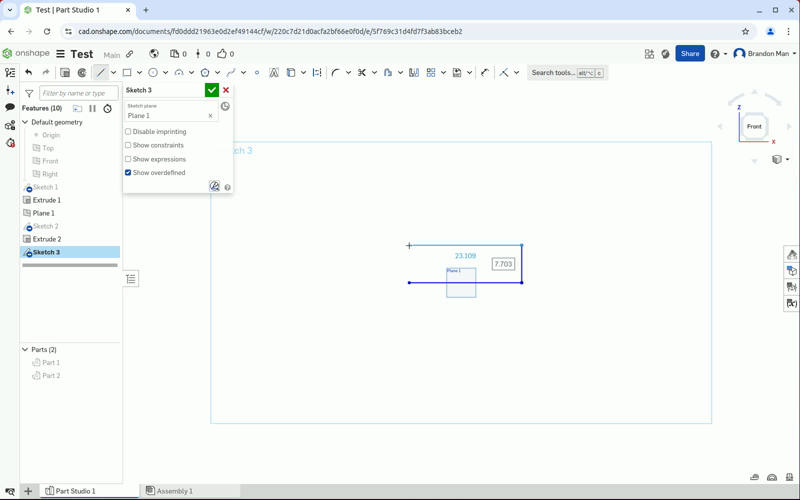
click(409, 245)
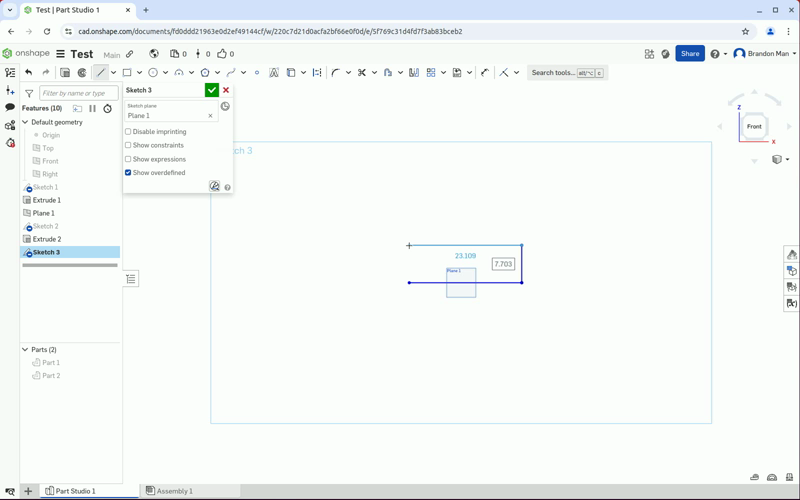
key_up(shift)
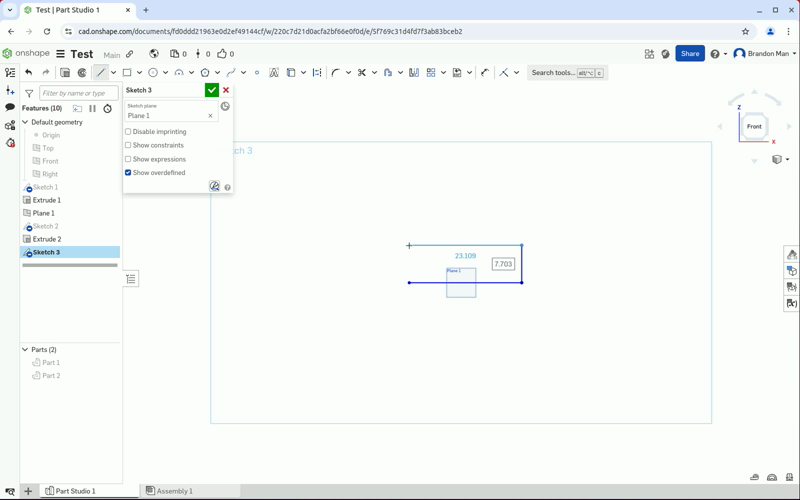
mouse_move(439, 245)
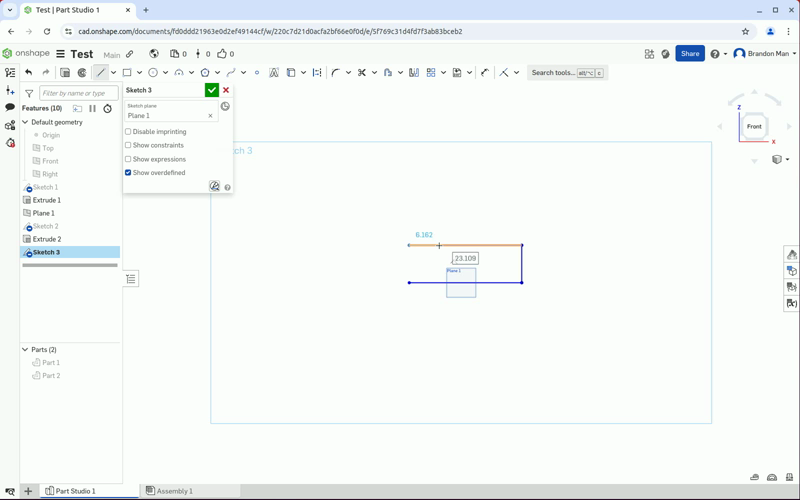
key_down(shift)
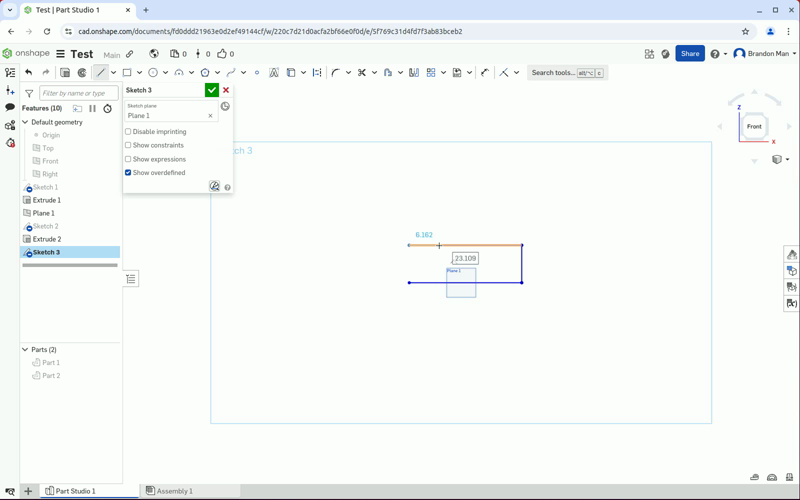
mouse_move(409, 282)
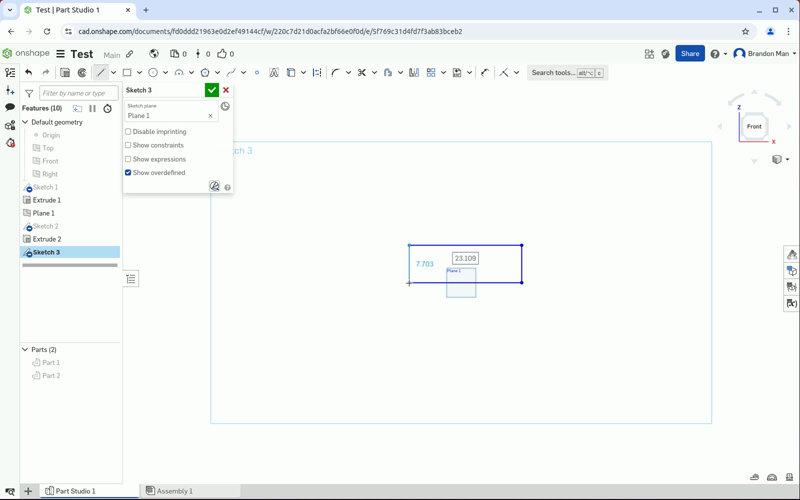
key_up(shift)
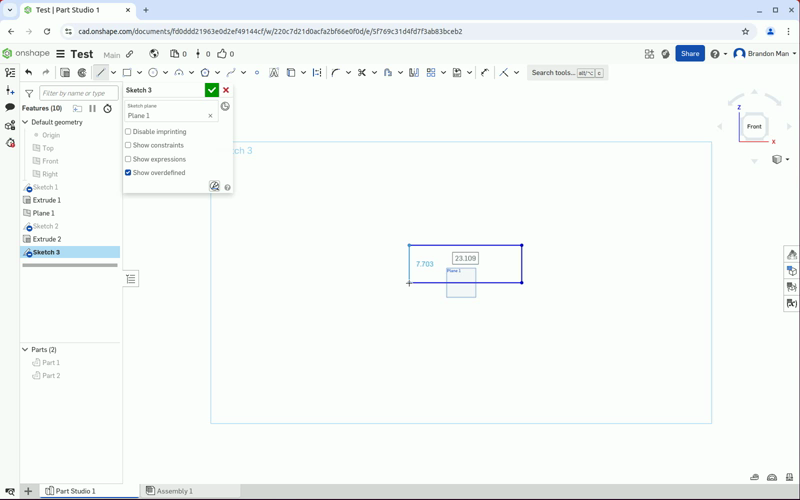
click(409, 282)
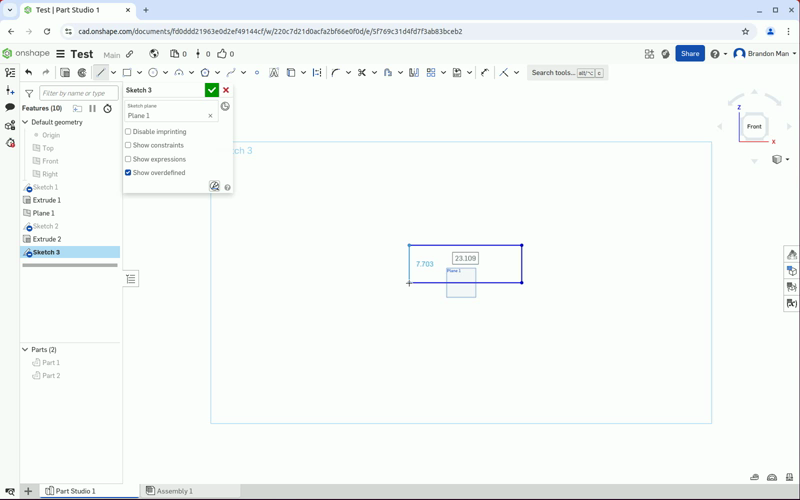
key(esc)
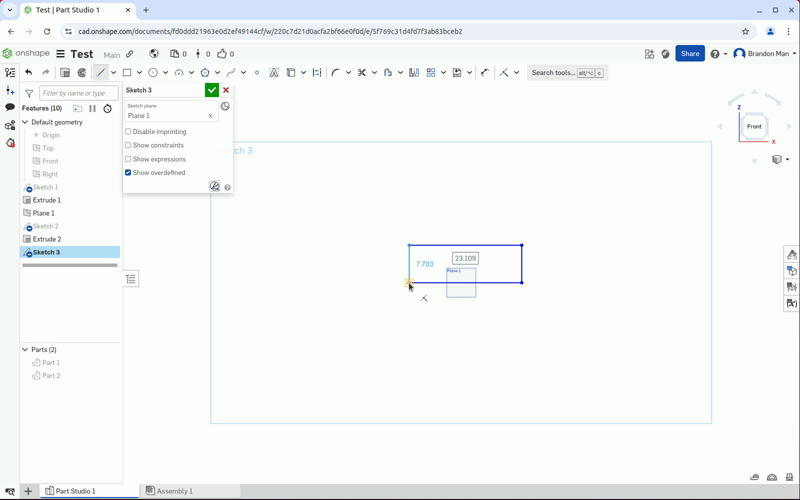
mouse_move(418, 278)
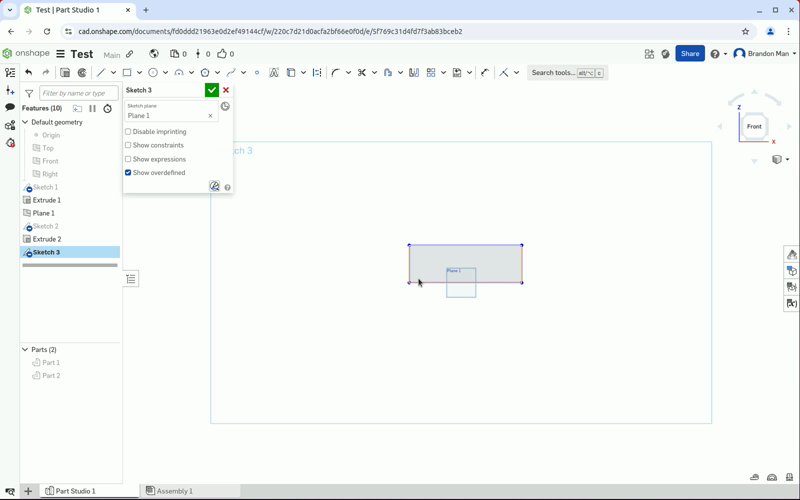
click(418, 278)
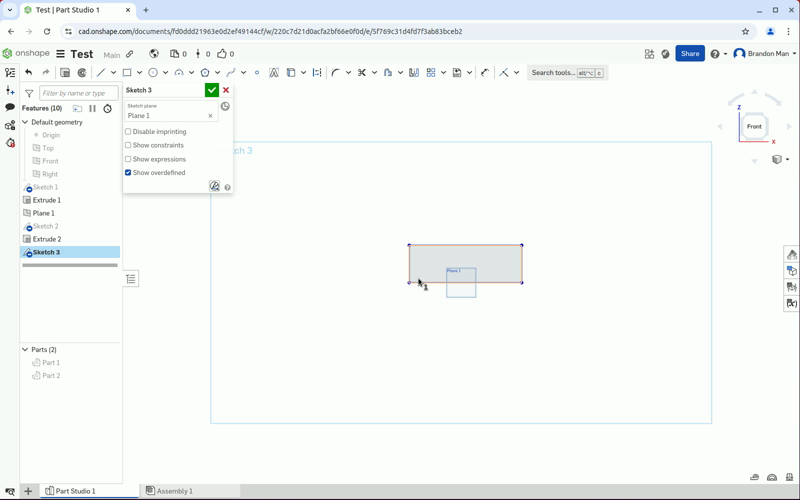
mouse_move(73, 352)
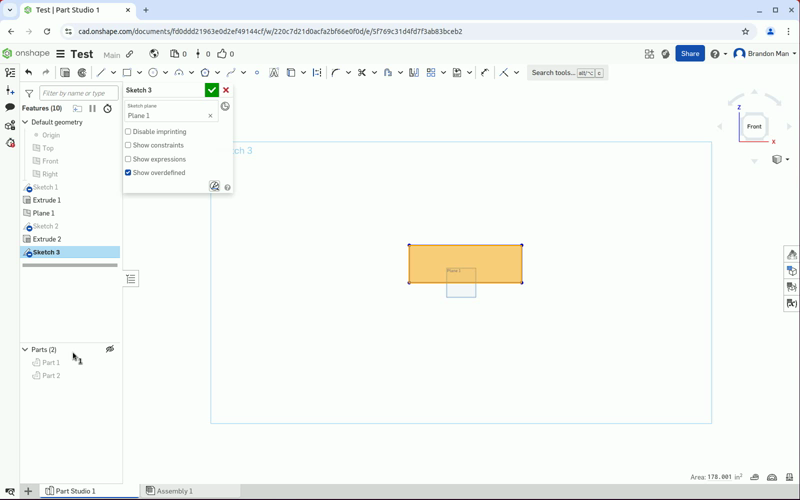
key(shift+y)
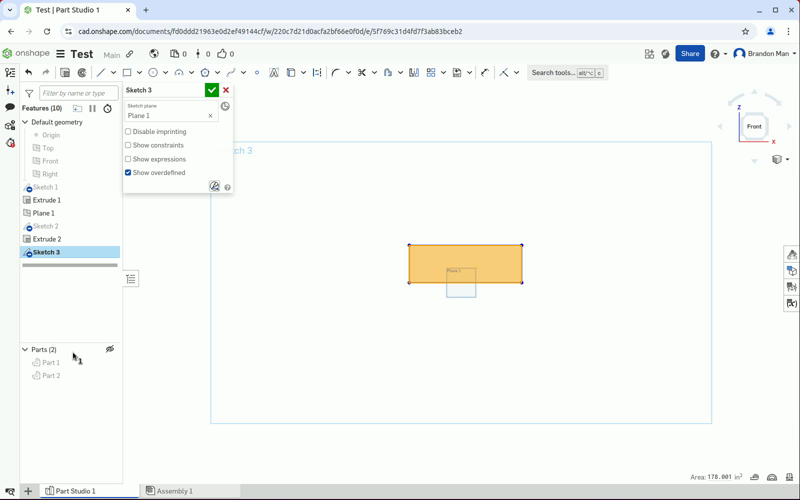
key(shift+e)
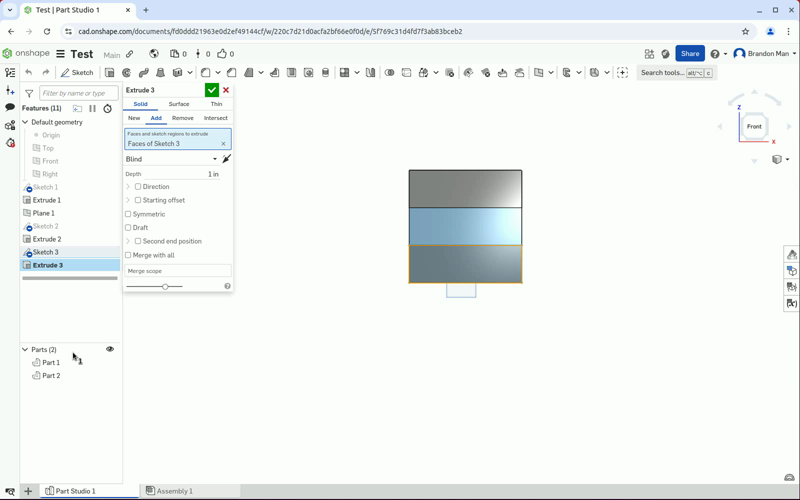
mouse_move(143, 106)
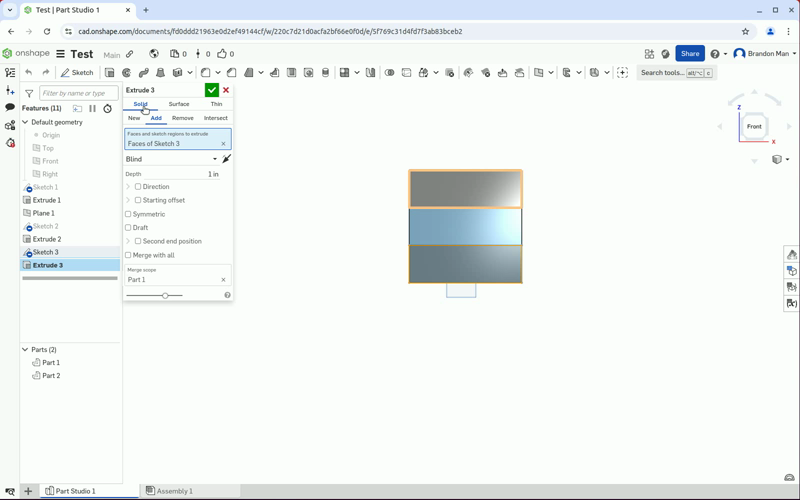
click(143, 106)
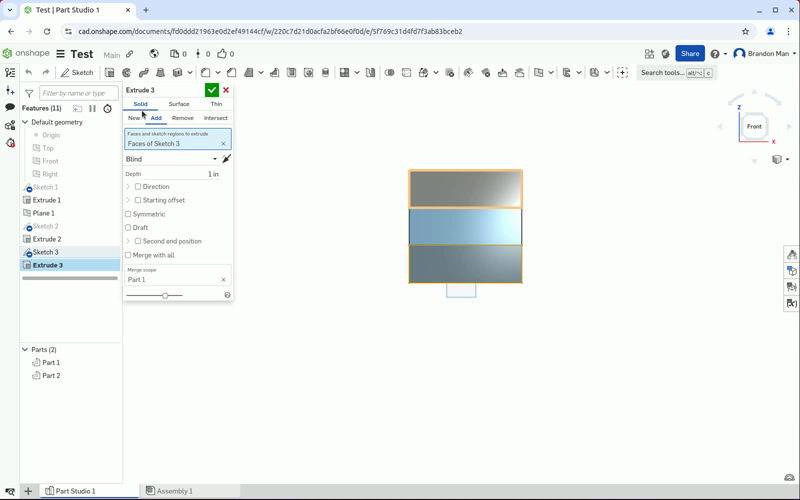
mouse_move(137, 120)
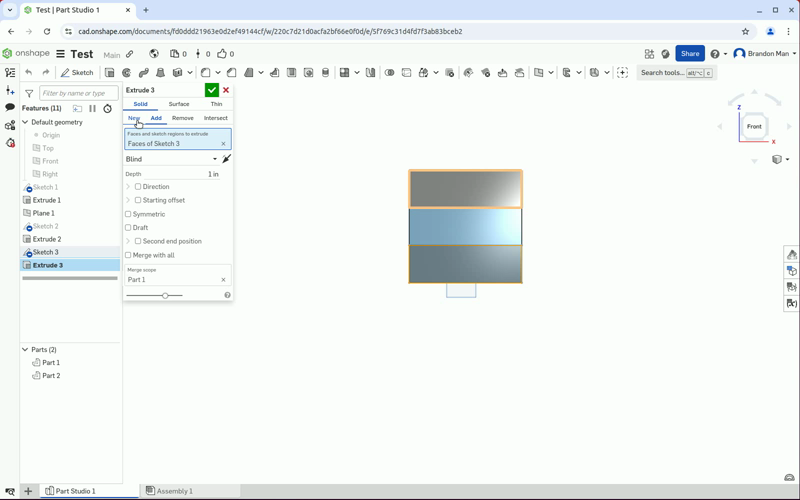
click(137, 120)
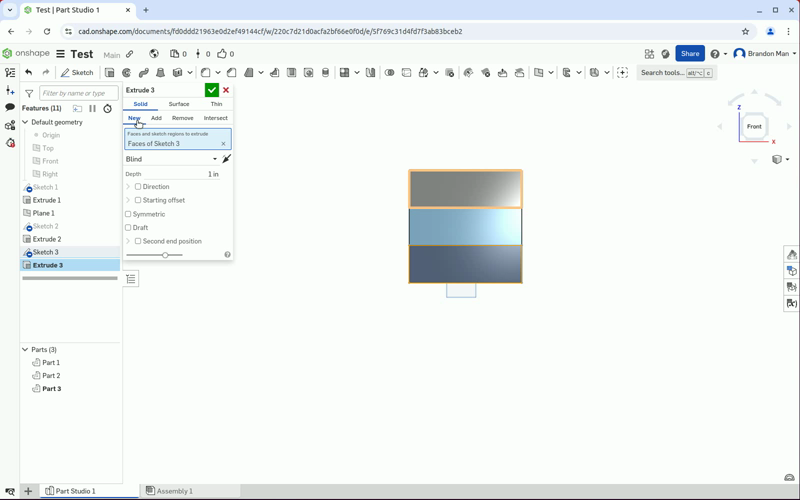
key(tab, 4)
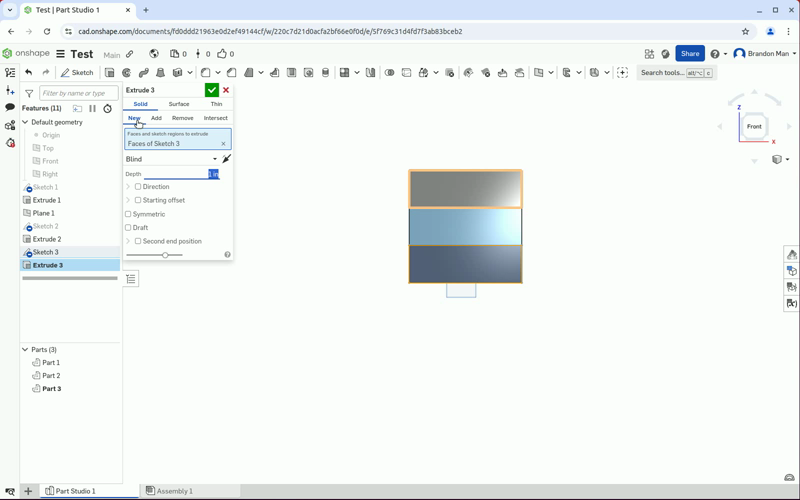
text(7.703)
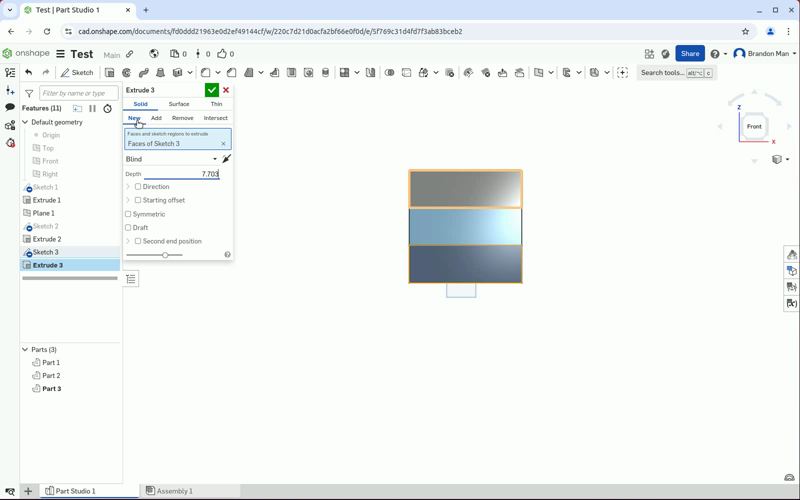
key(enter)
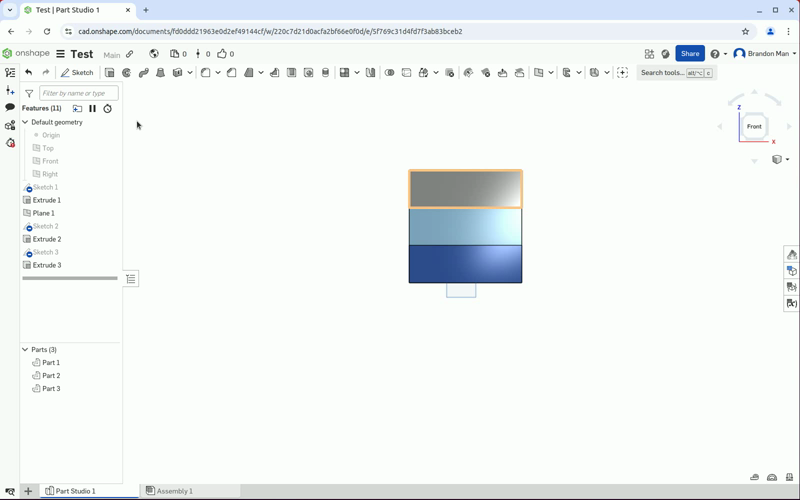
key(shift+h)
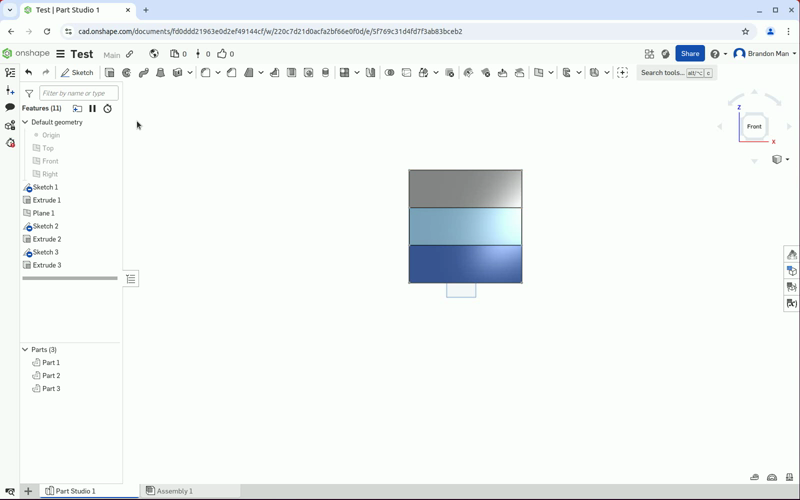
key(shift+h)
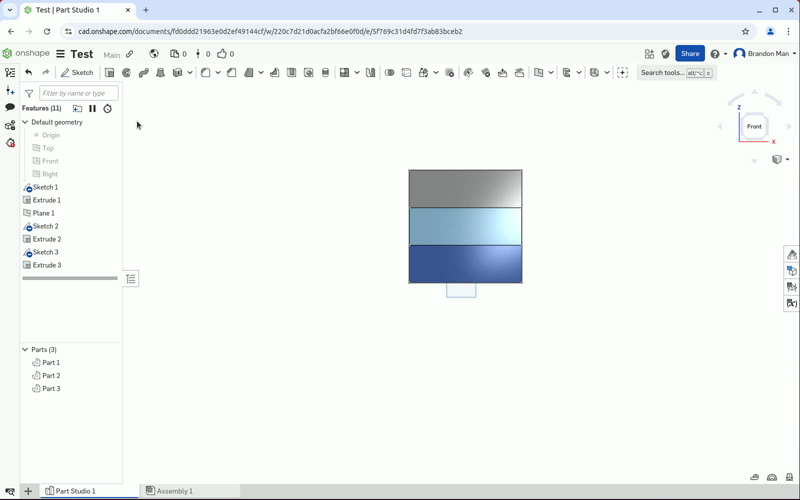
key(shift+7)
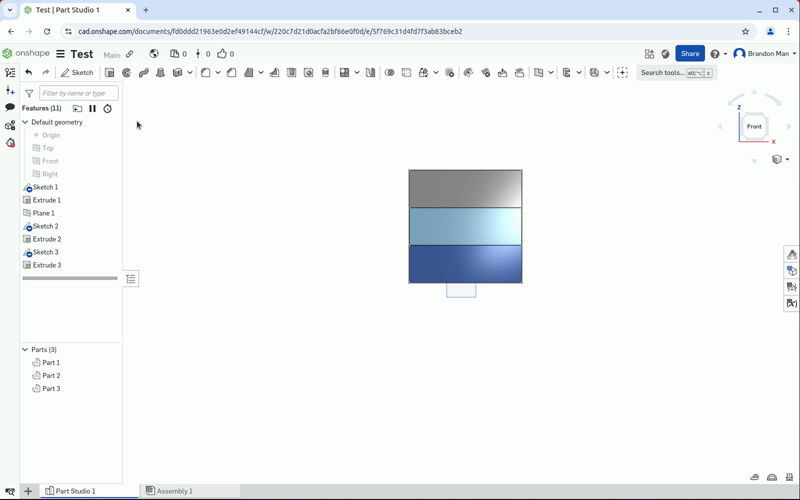
key(left, 2)
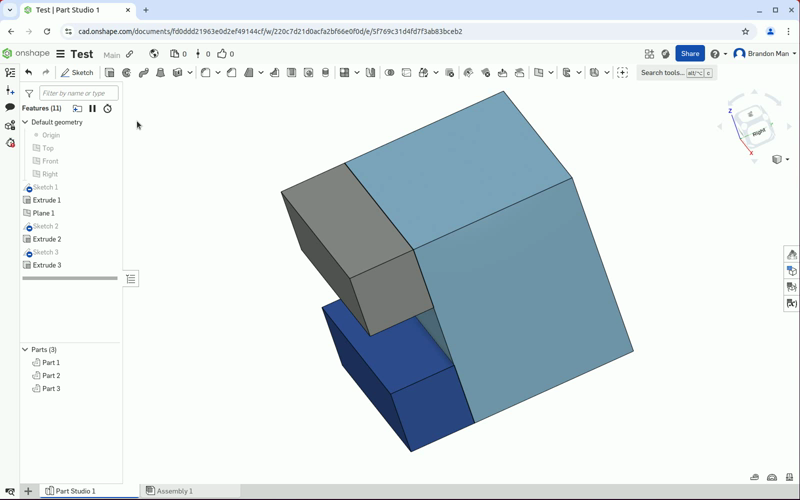
key(down, 2)
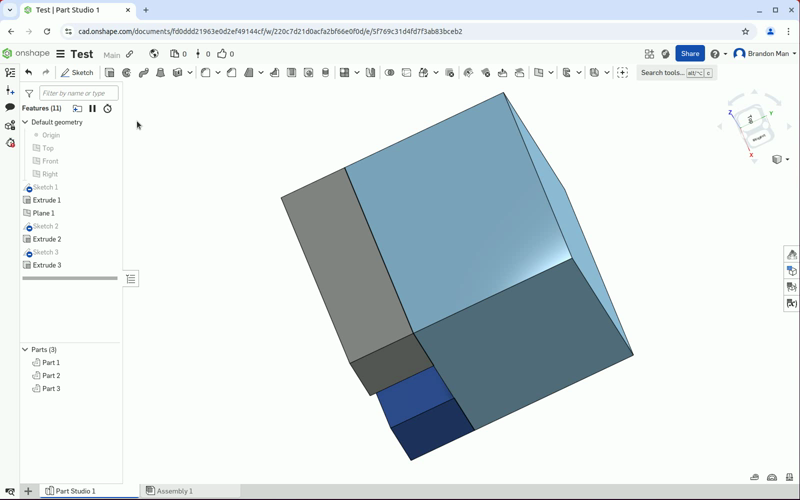
key(up, 2)
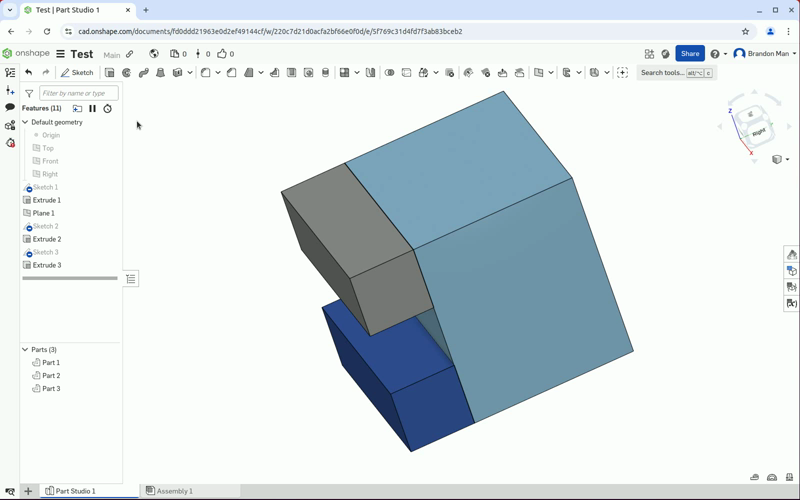
key(right, 2)
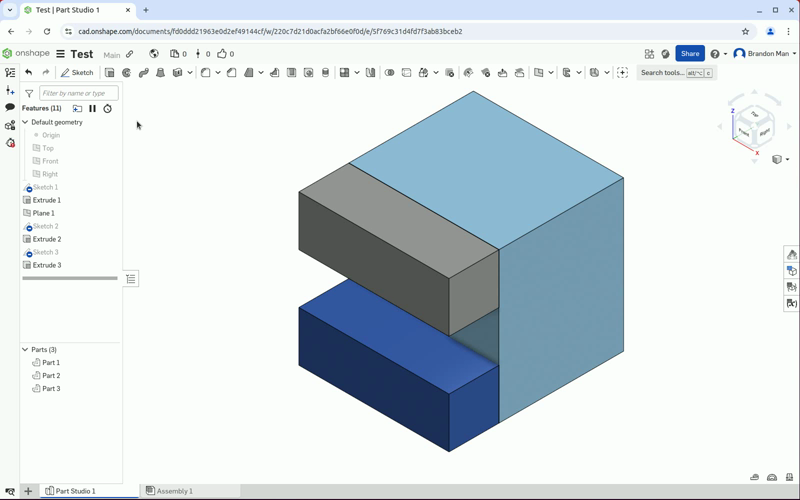
mouse_move(73, 189)
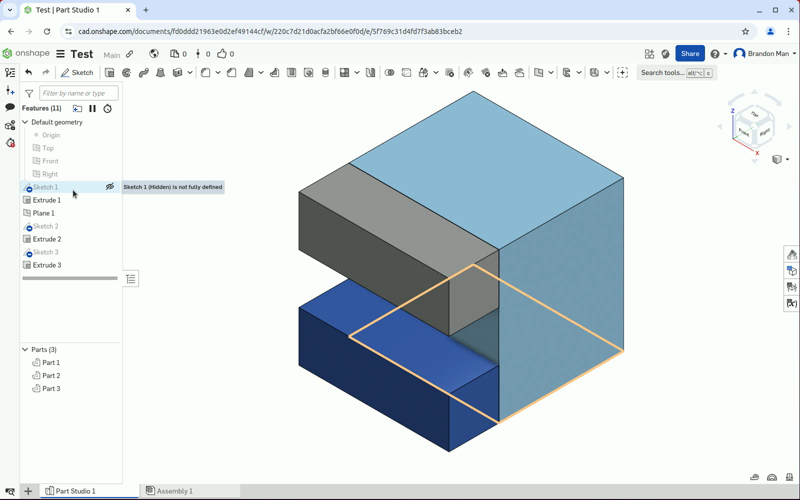
click(73, 189)